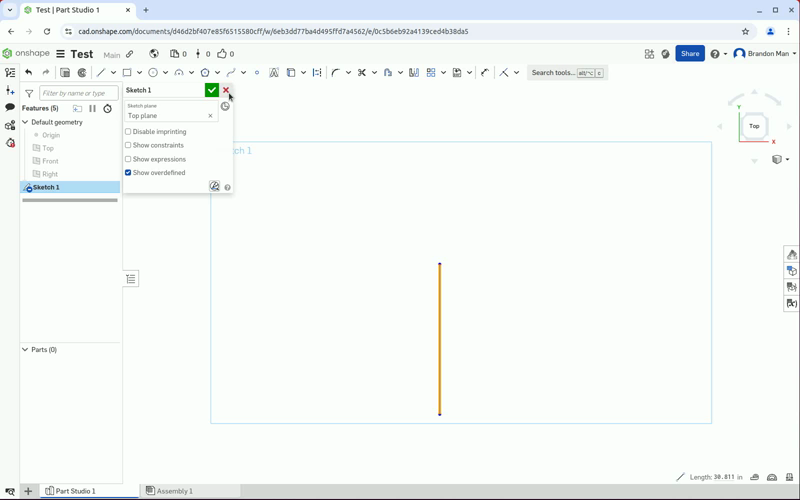
key(shift+h)
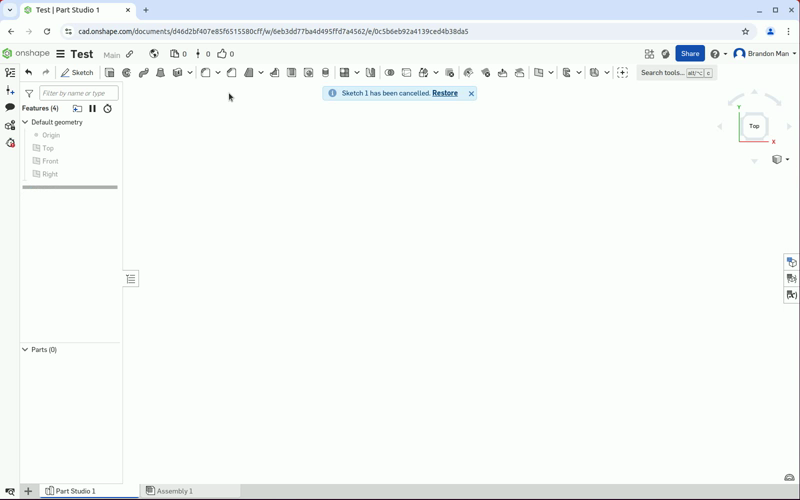
mouse_move(73, 352)
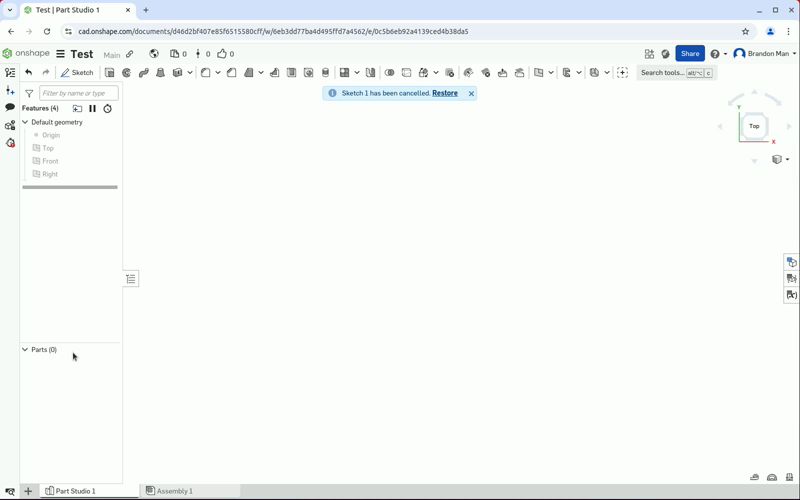
key(y)
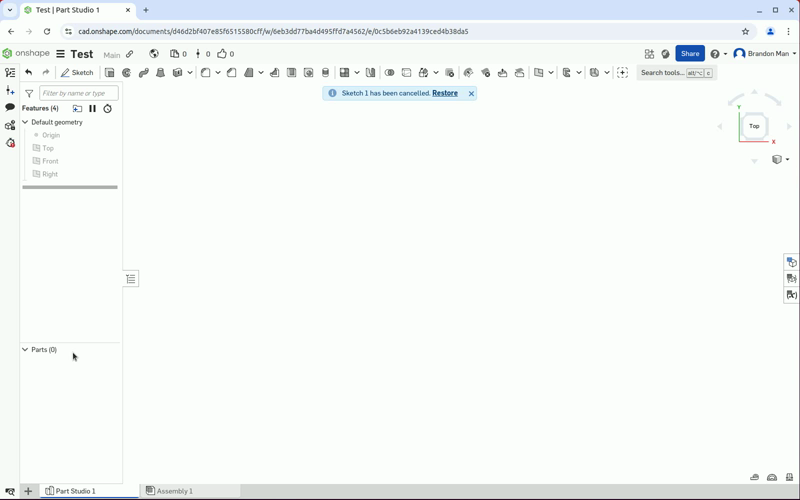
key(shift+p)
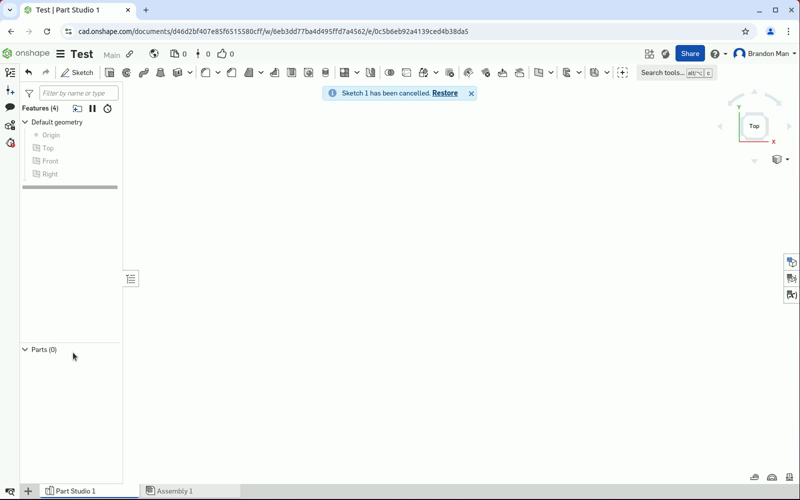
key(space)
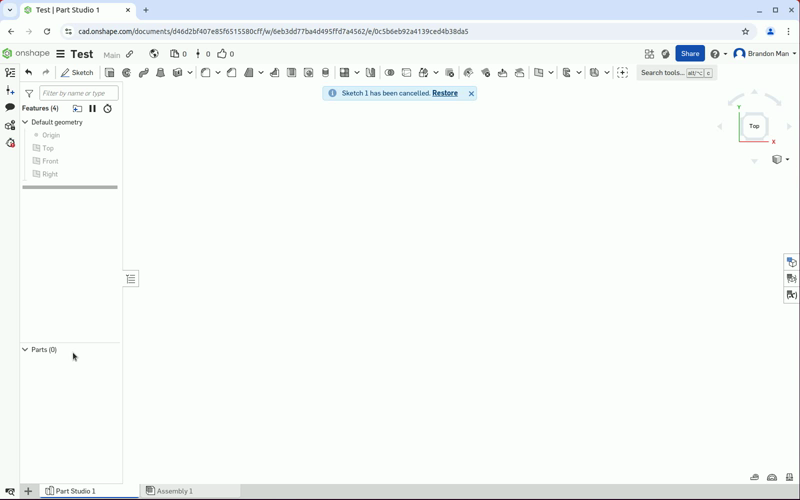
key_down(shift)
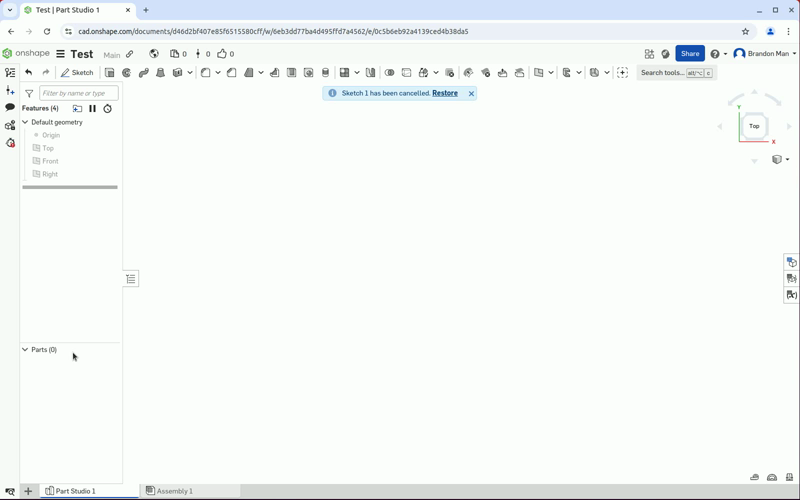
key(up)
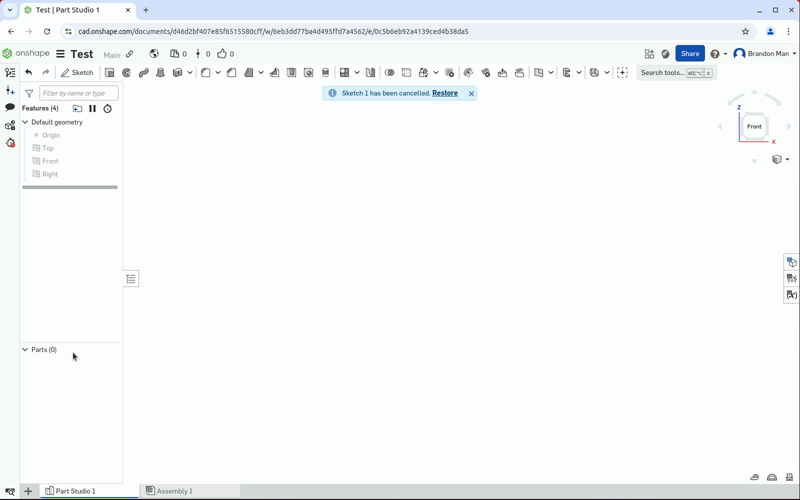
key_up(shift)
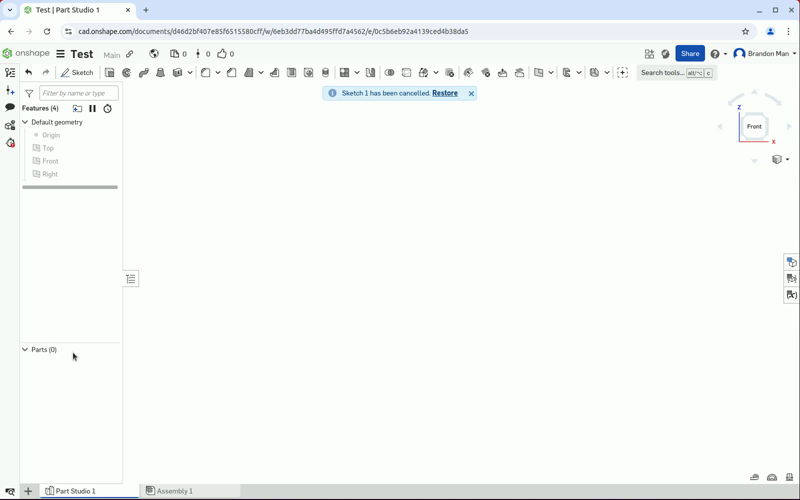
mouse_move(73, 352)
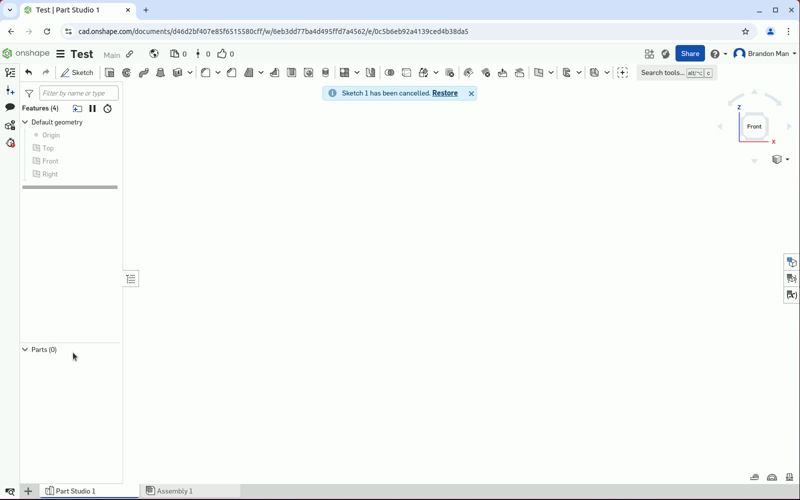
key(shift+y)
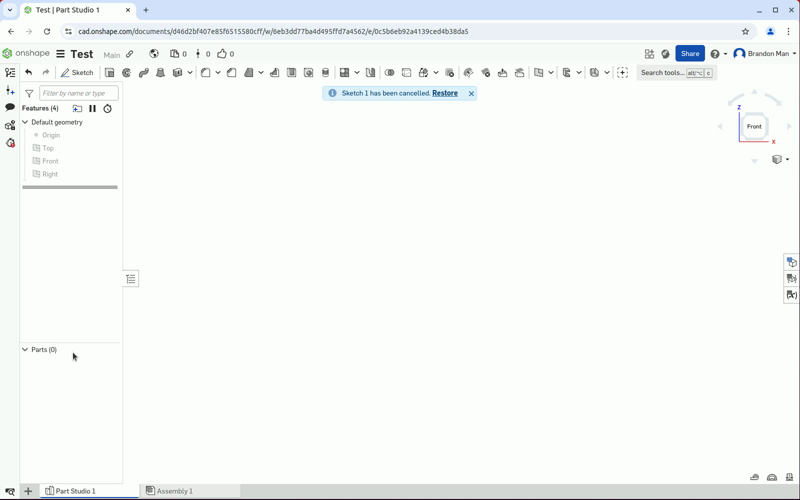
key(shift+s)
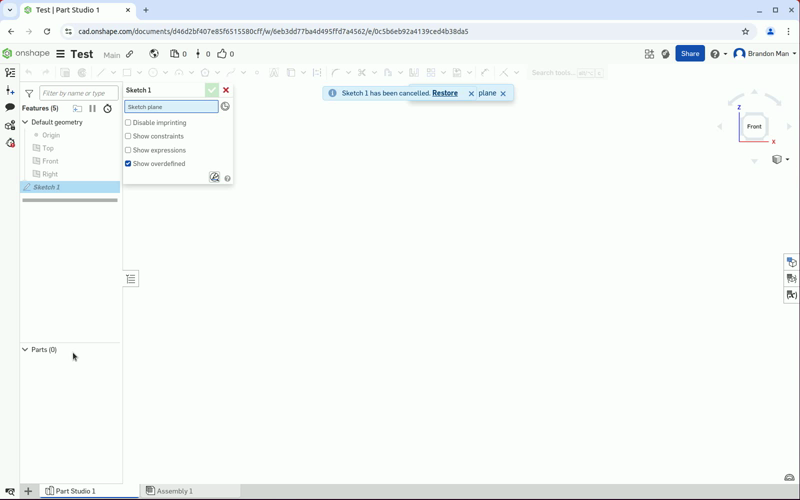
mouse_move(73, 163)
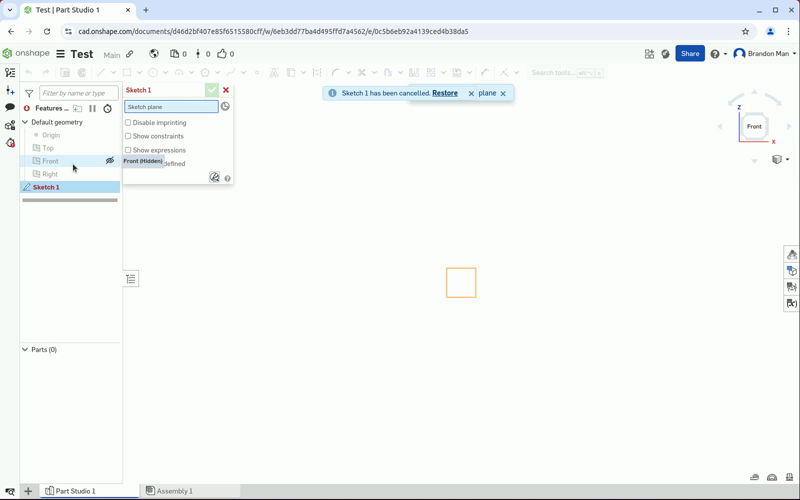
click(73, 163)
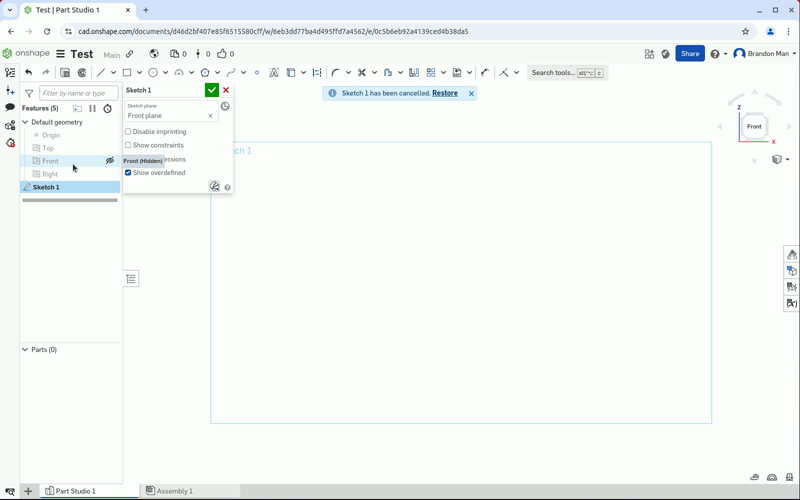
mouse_move(73, 352)
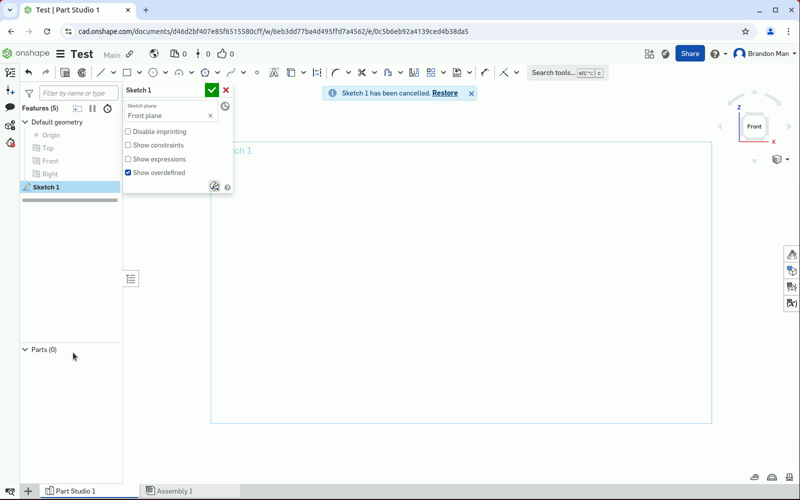
key(y)
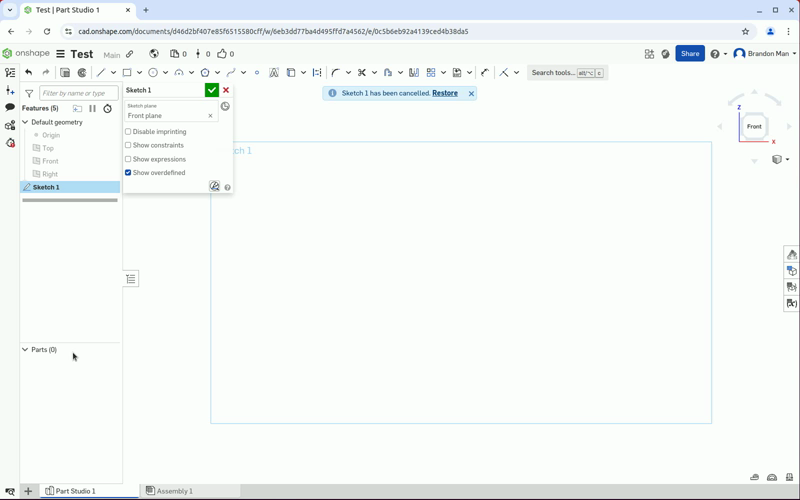
key(a)
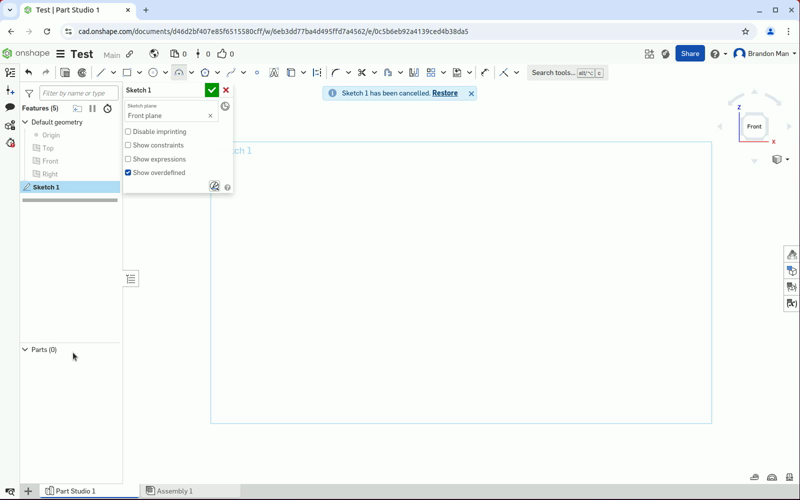
key_down(shift)
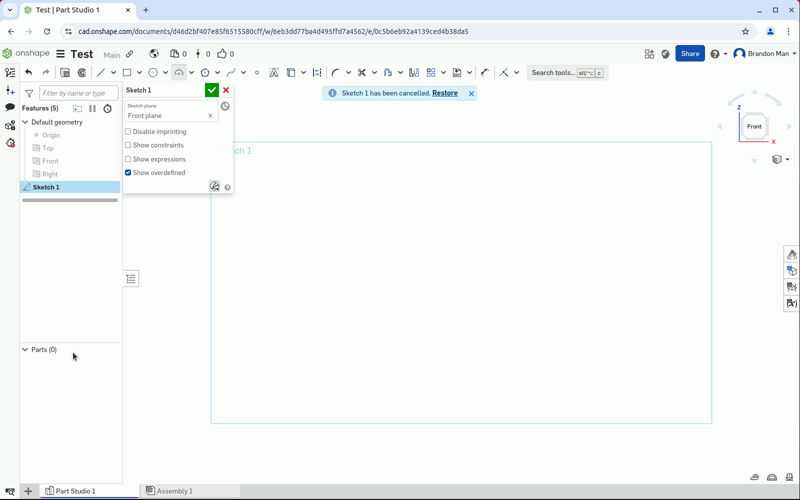
mouse_move(383, 365)
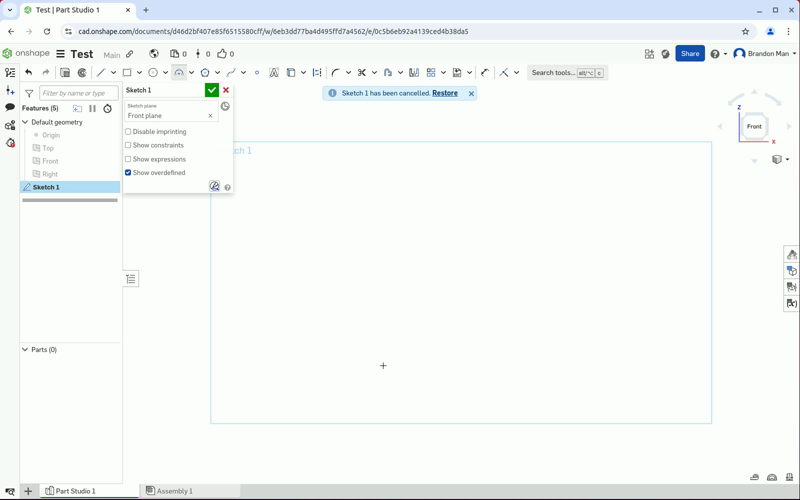
click(383, 365)
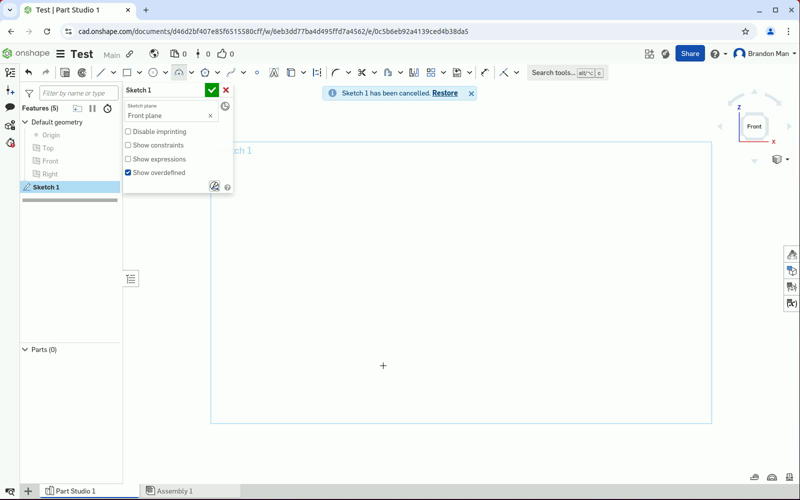
key_up(shift)
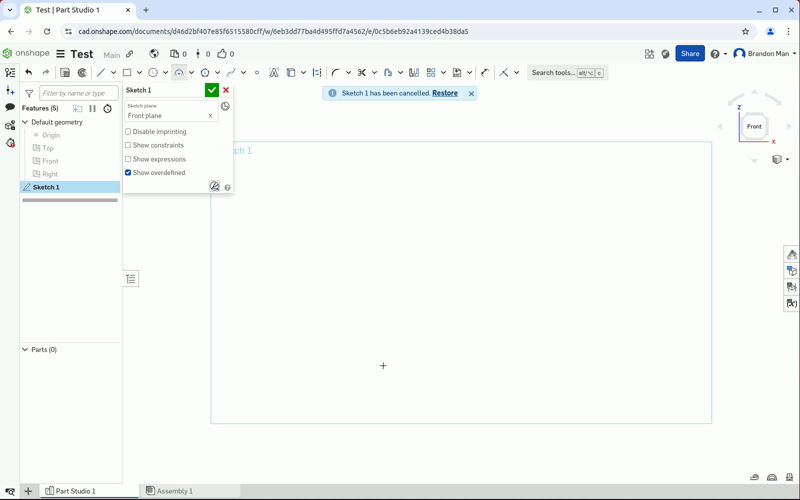
key_down(shift)
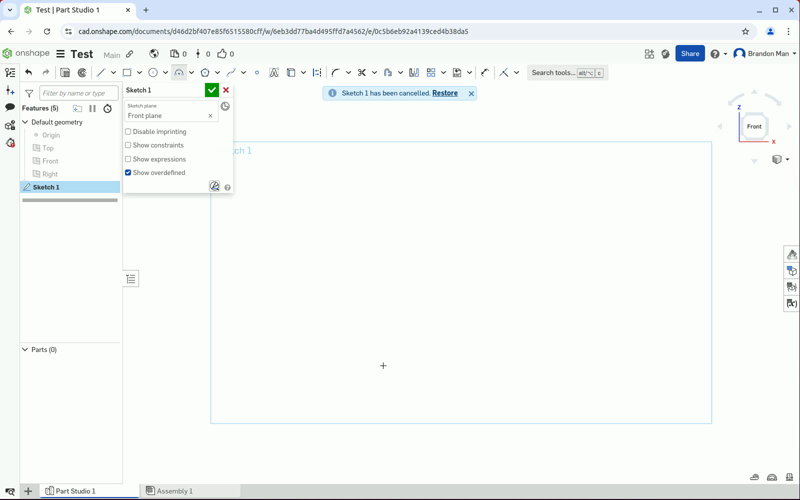
mouse_move(383, 201)
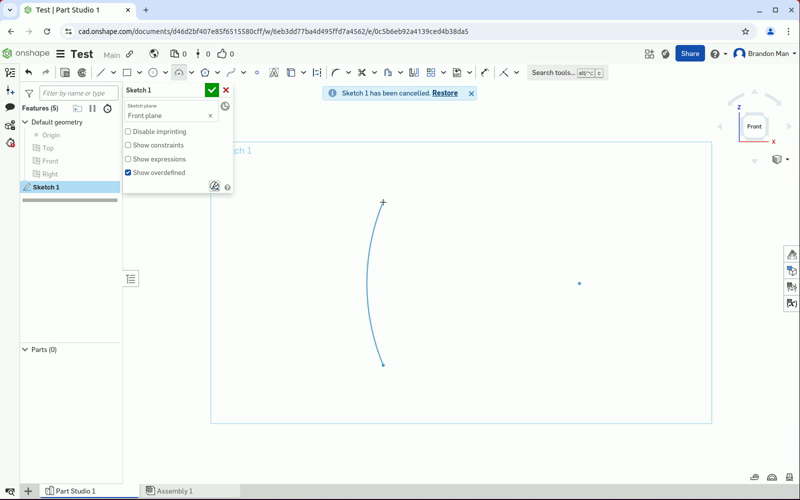
click(383, 201)
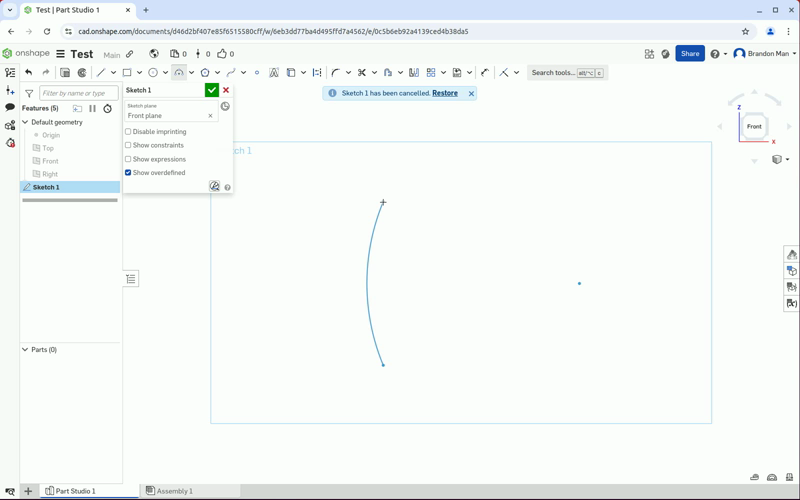
mouse_move(573, 283)
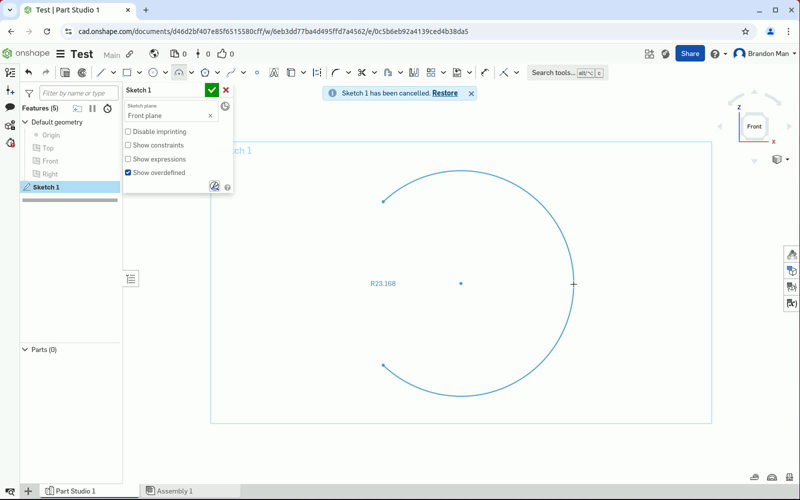
click(573, 283)
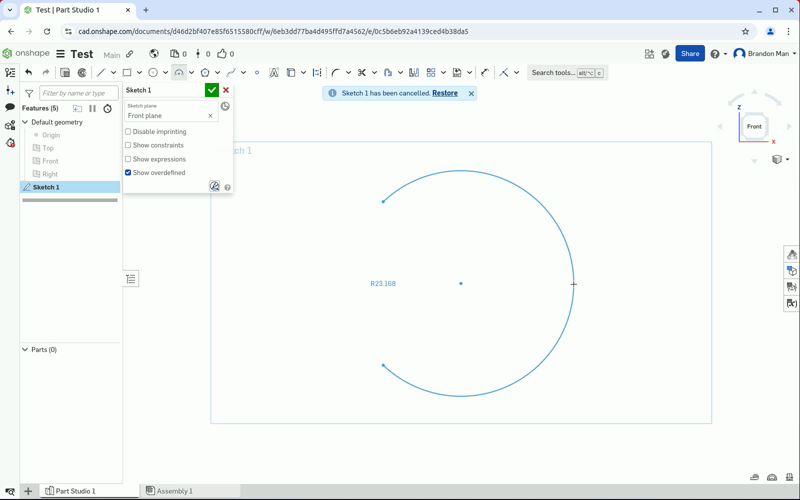
key_up(shift)
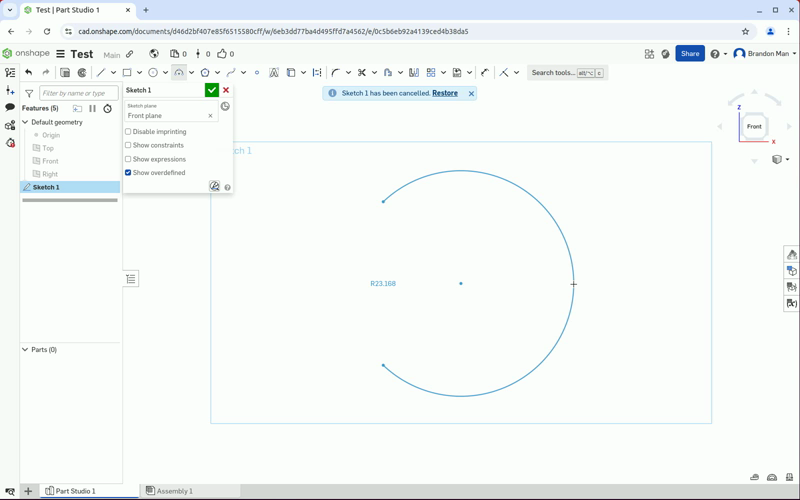
mouse_move(383, 201)
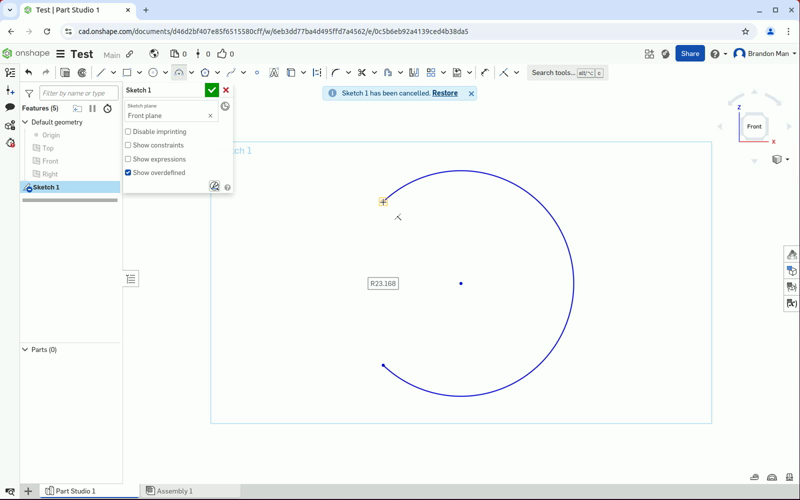
click(383, 201)
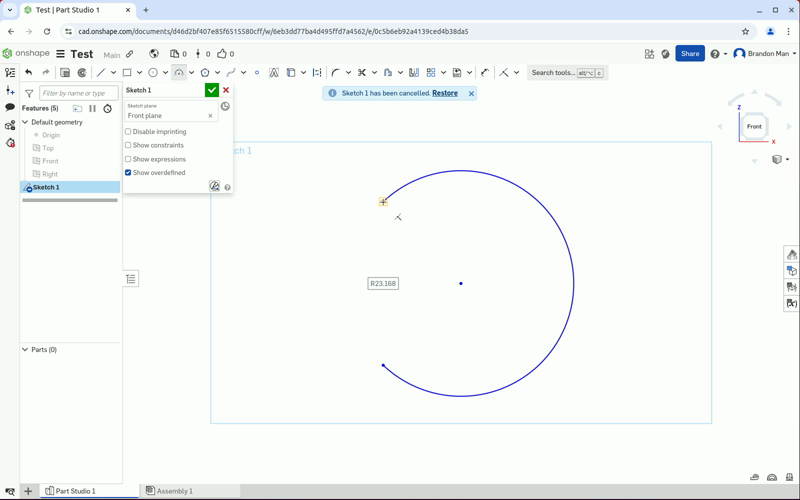
mouse_move(383, 365)
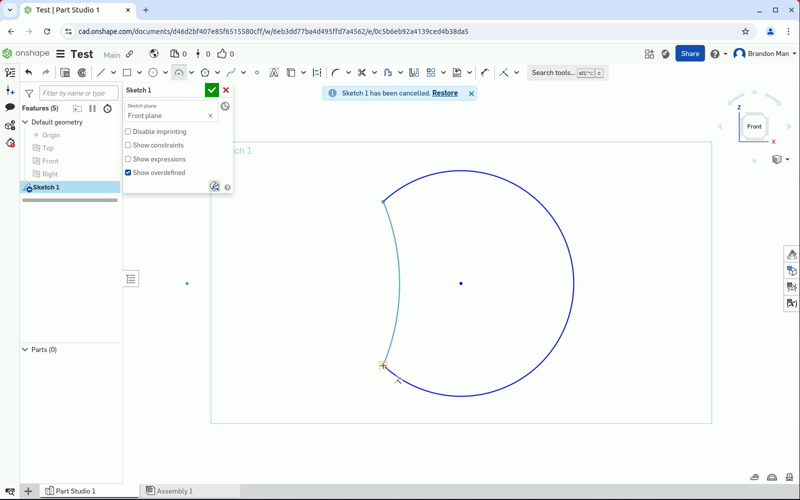
click(383, 365)
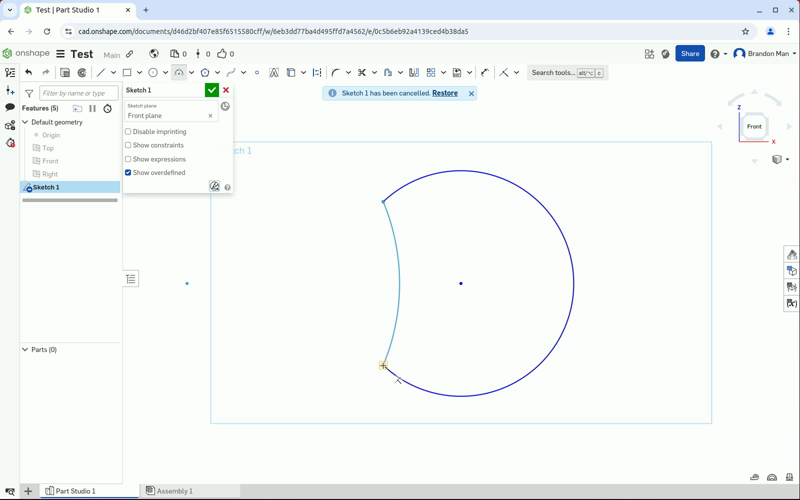
key_down(shift)
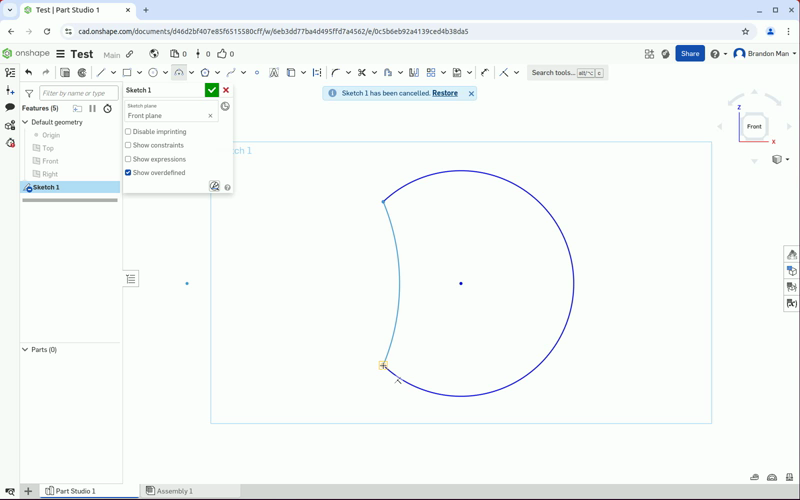
mouse_move(411, 283)
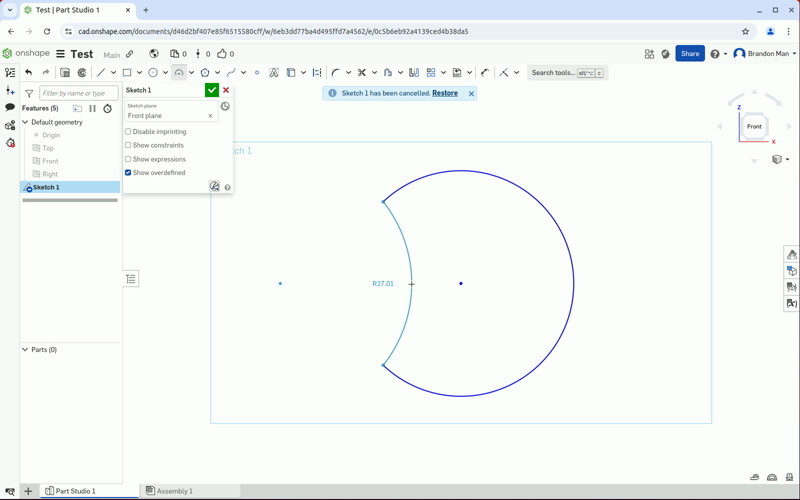
click(411, 283)
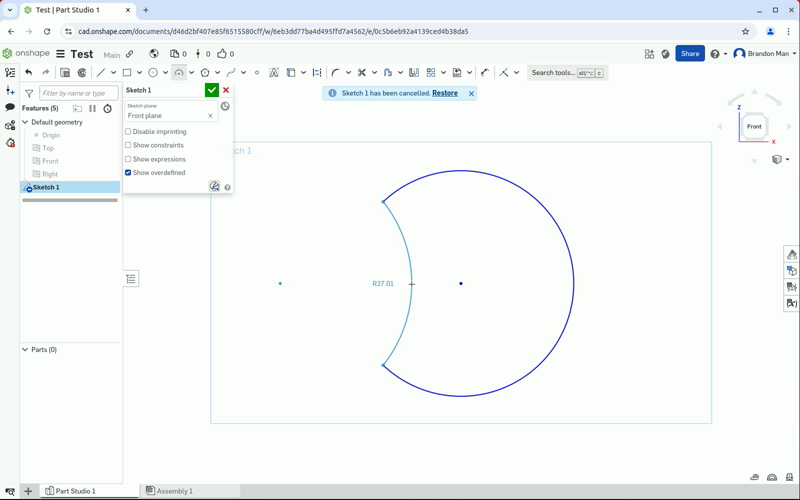
key_up(shift)
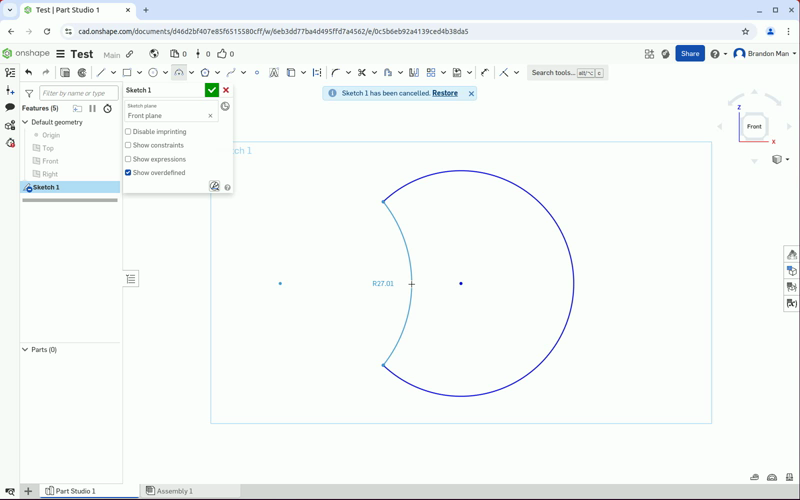
key(esc)
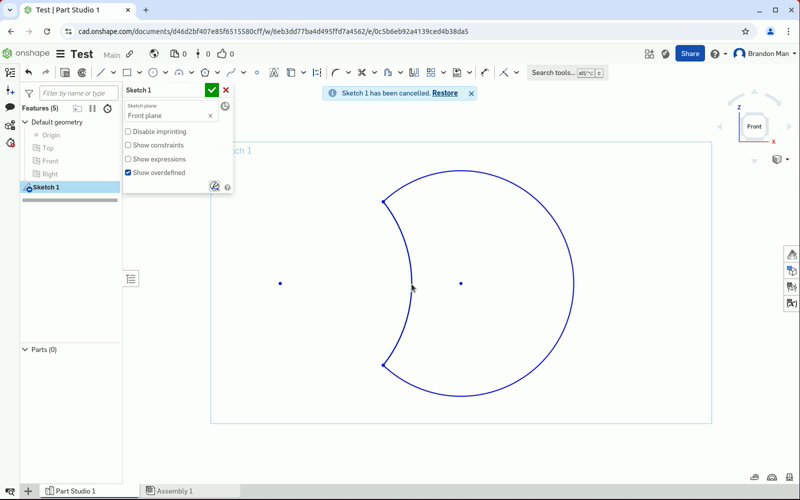
mouse_move(539, 287)
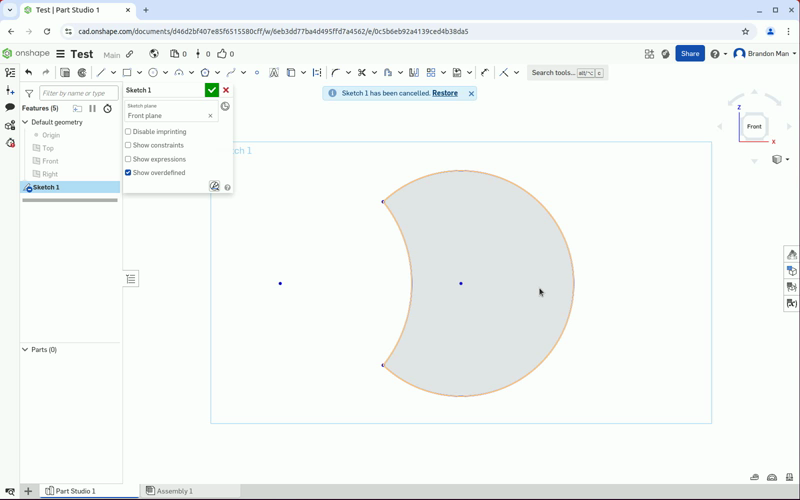
click(539, 287)
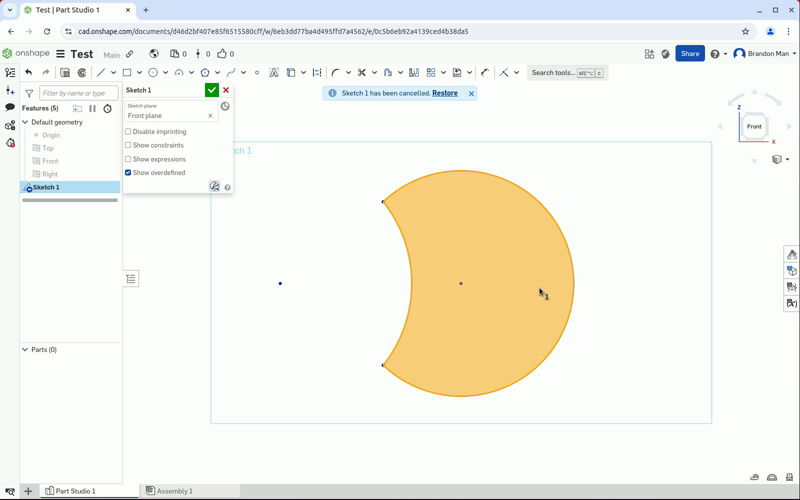
mouse_move(73, 352)
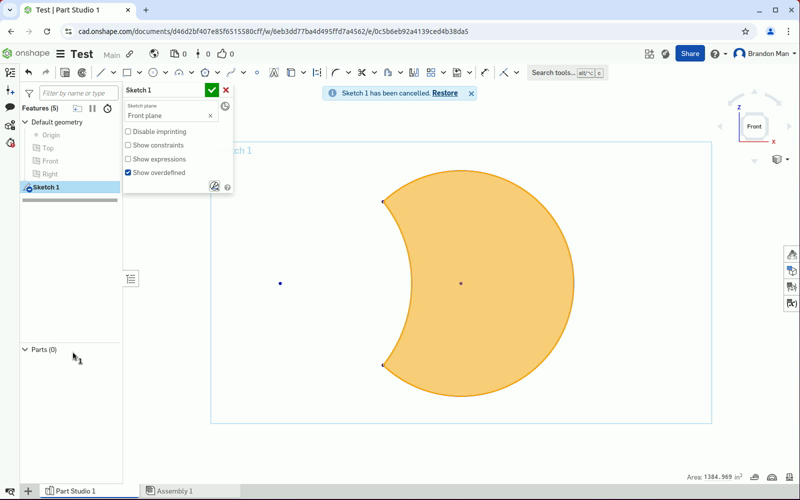
key(shift+y)
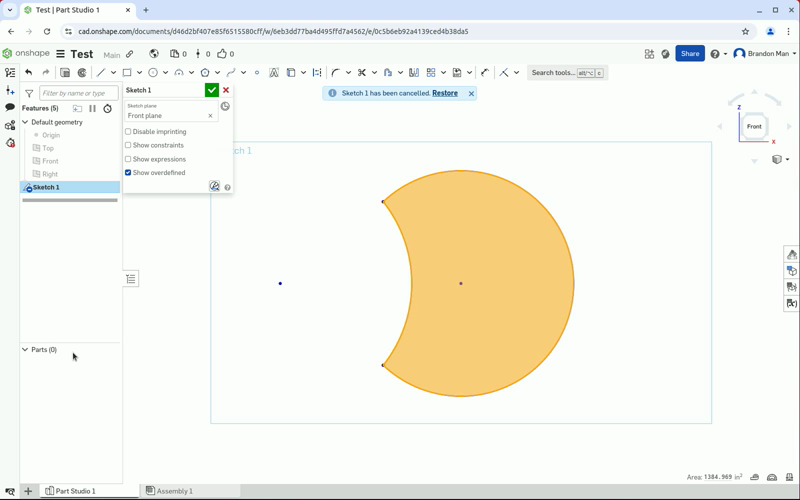
key(shift+e)
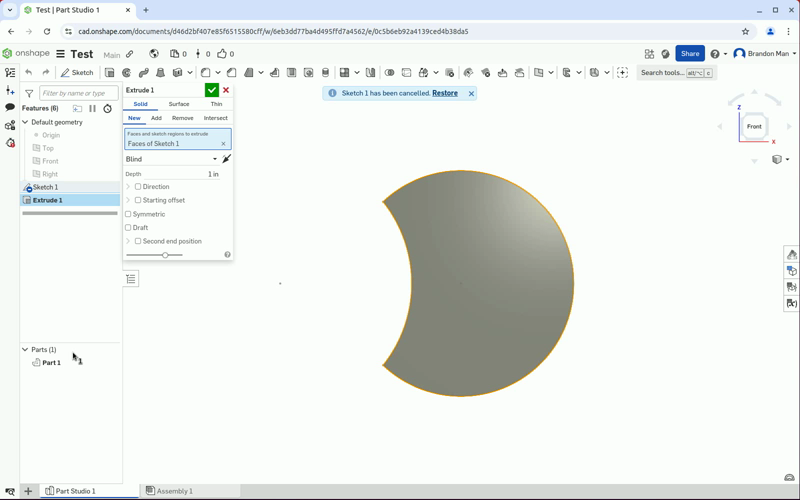
mouse_move(143, 106)
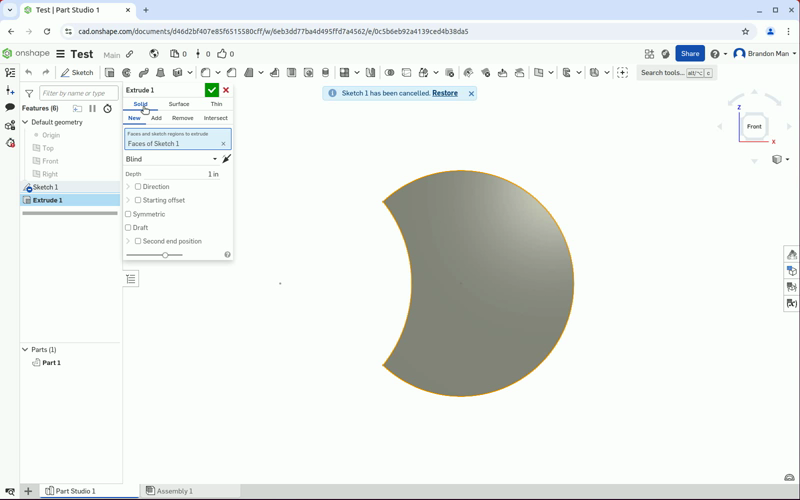
click(143, 106)
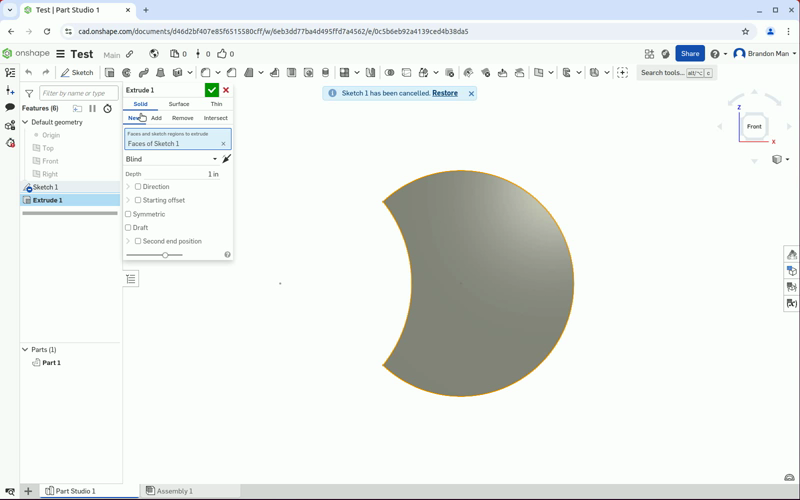
mouse_move(137, 120)
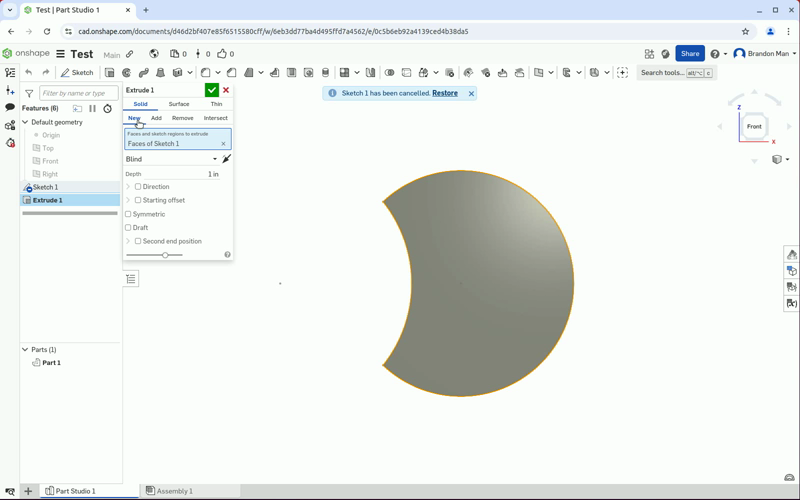
click(137, 120)
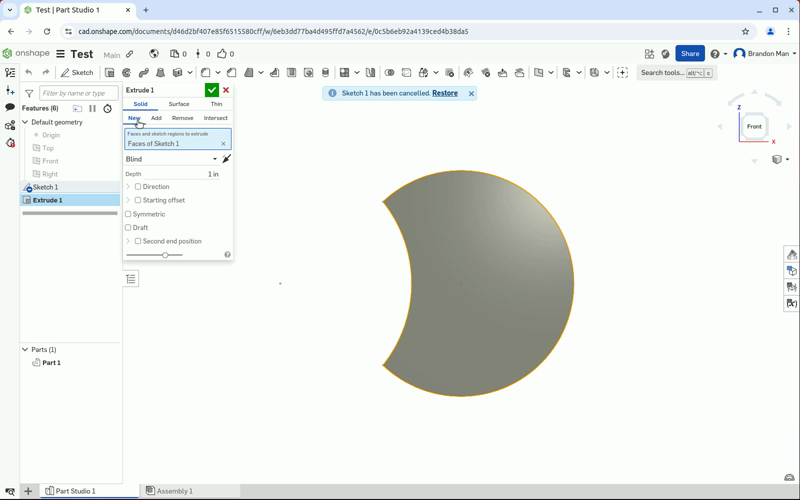
key(tab, 4)
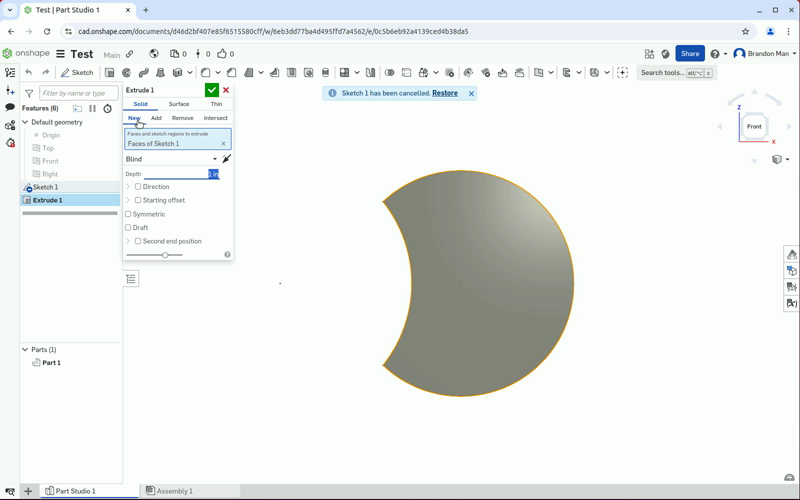
text(7.703)
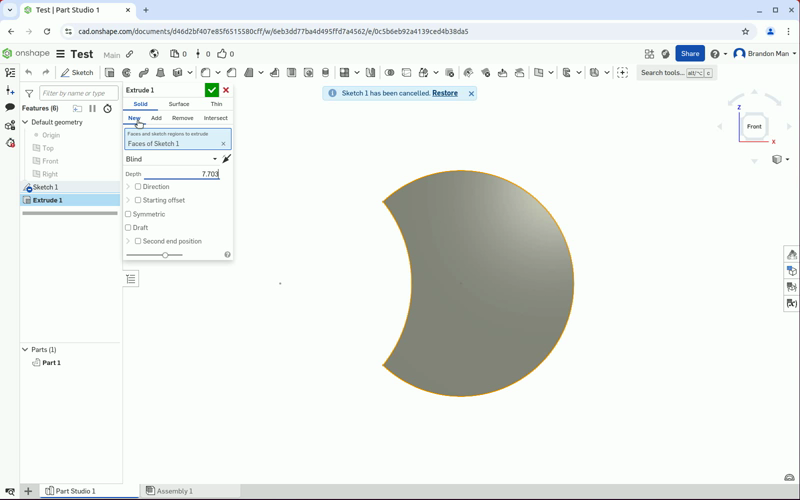
key(enter)
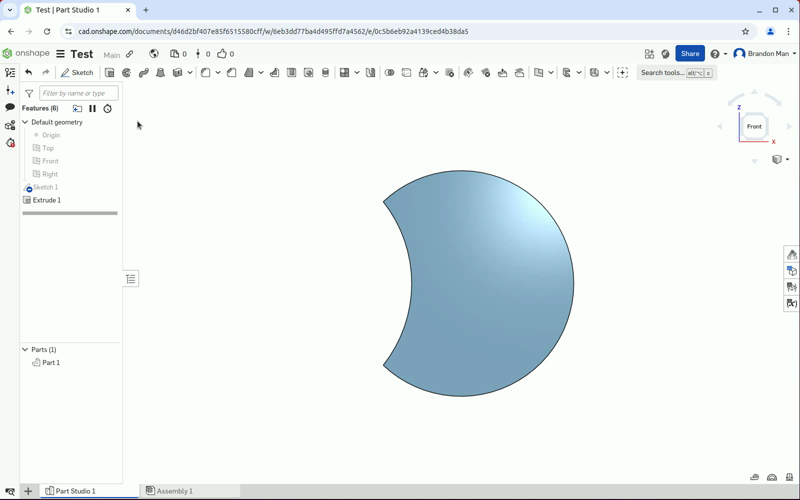
key(shift+h)
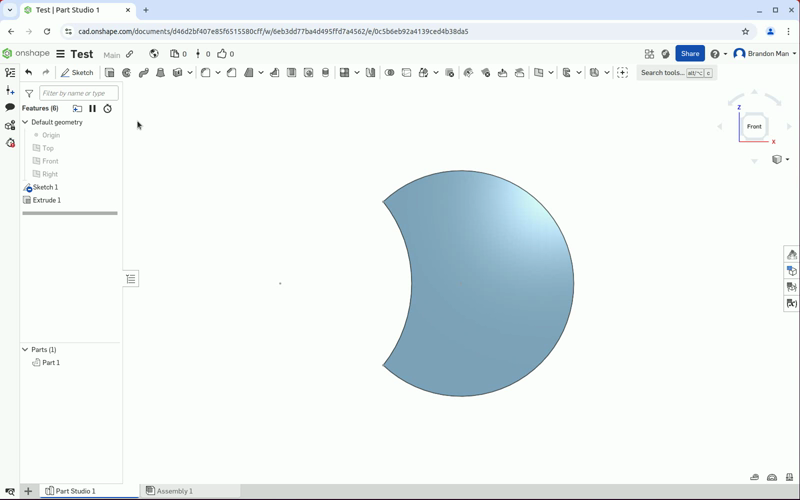
key(shift+h)
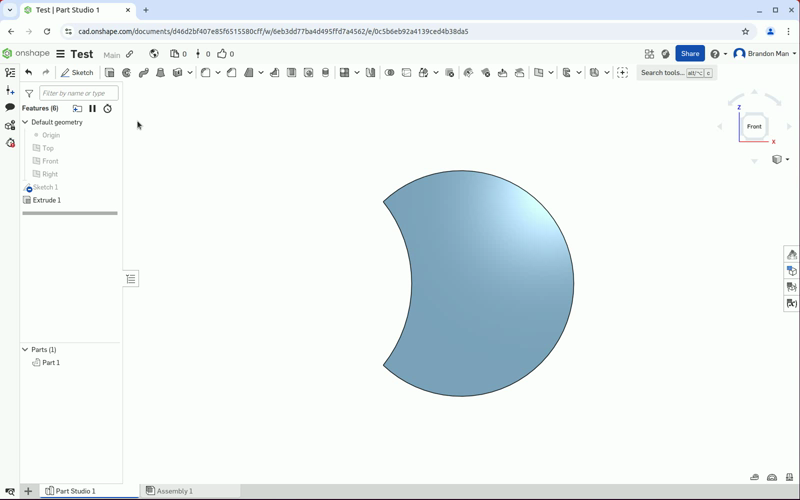
mouse_move(73, 189)
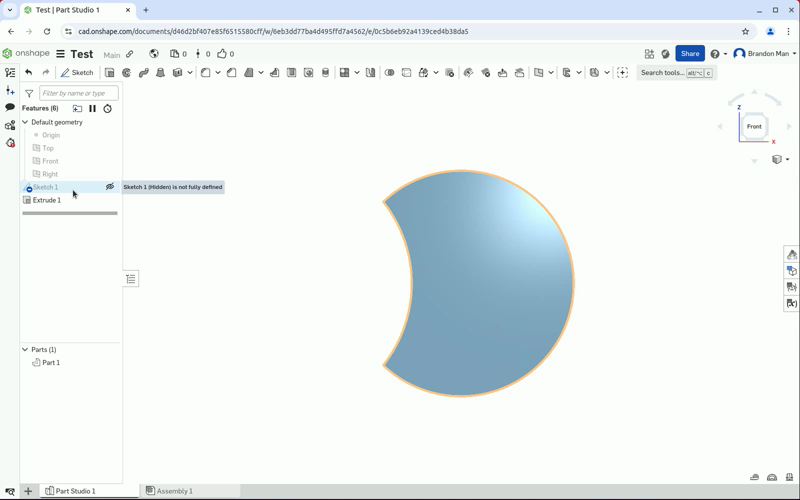
click(73, 189)
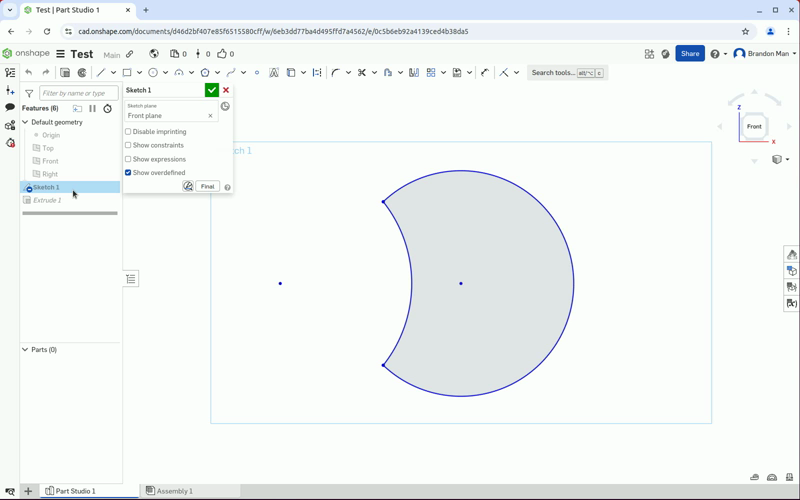
mouse_move(229, 92)
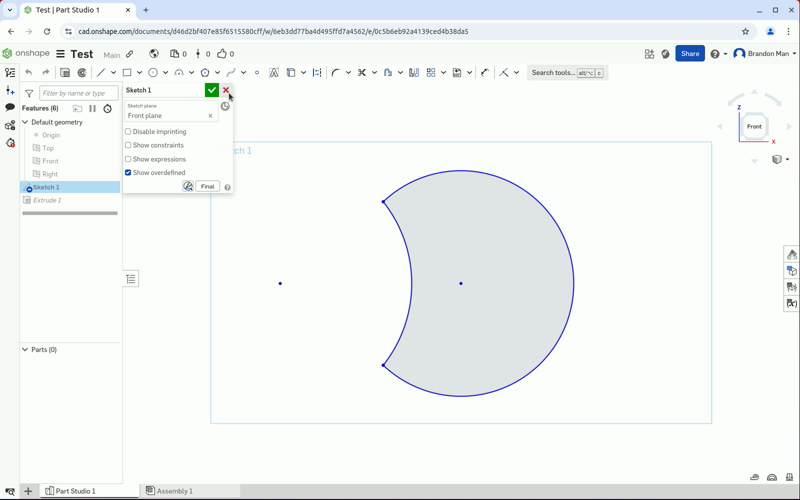
click(229, 92)
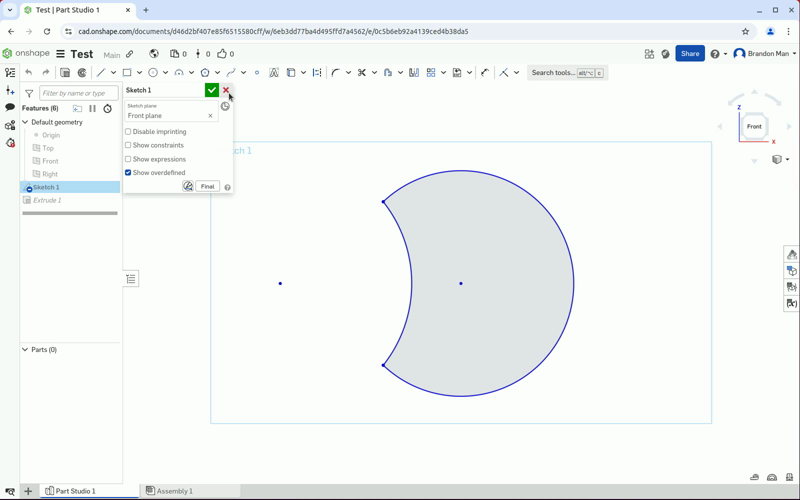
key(shift+s)
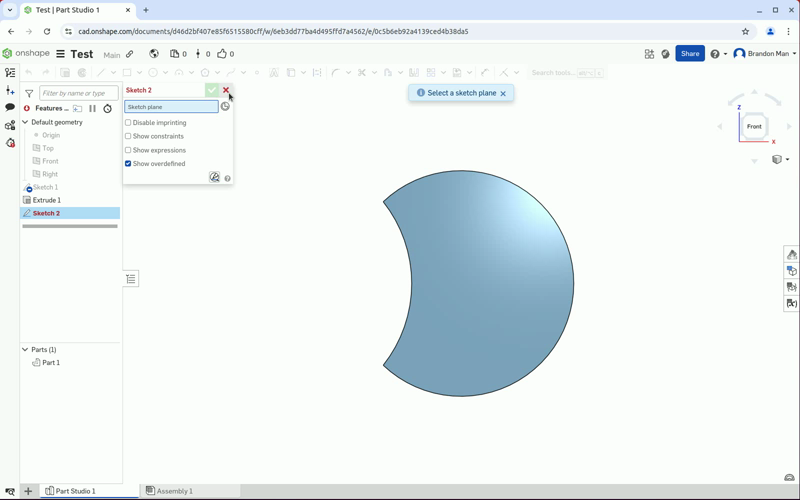
mouse_move(73, 163)
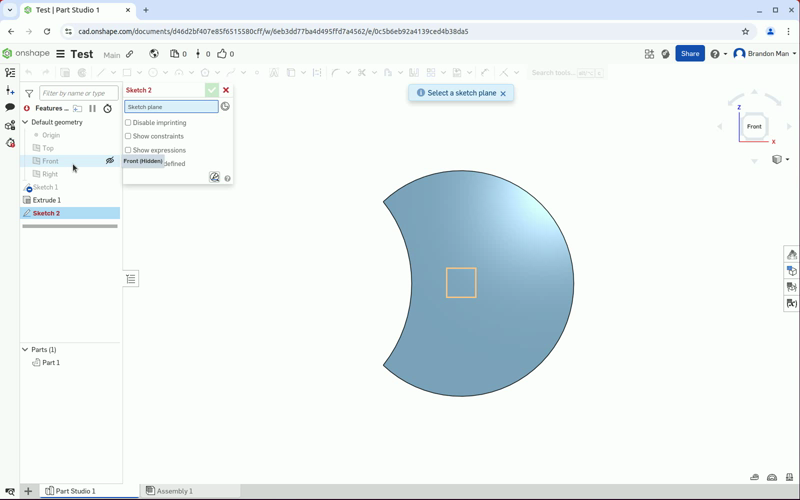
click(73, 163)
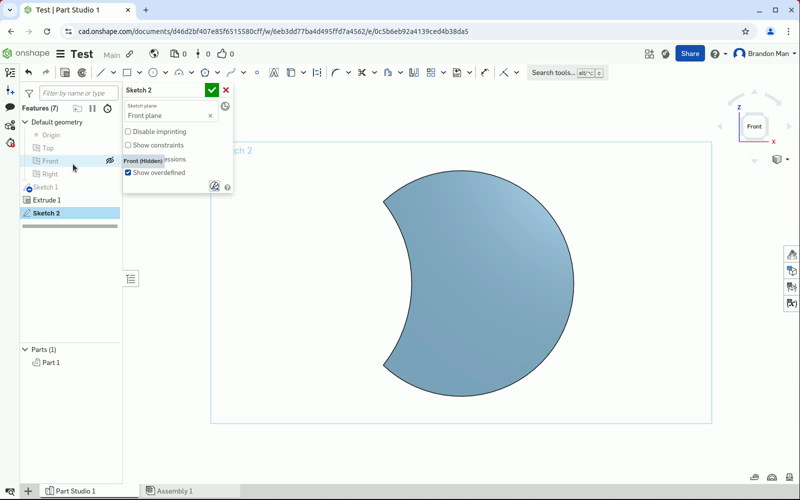
mouse_move(73, 352)
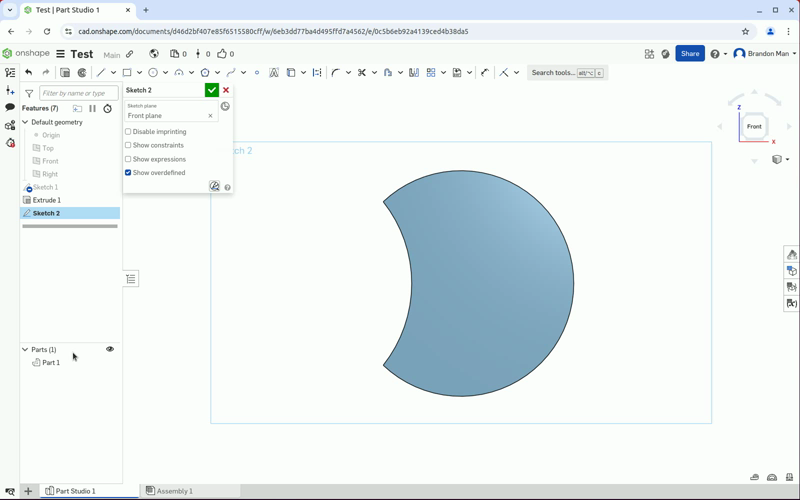
key(y)
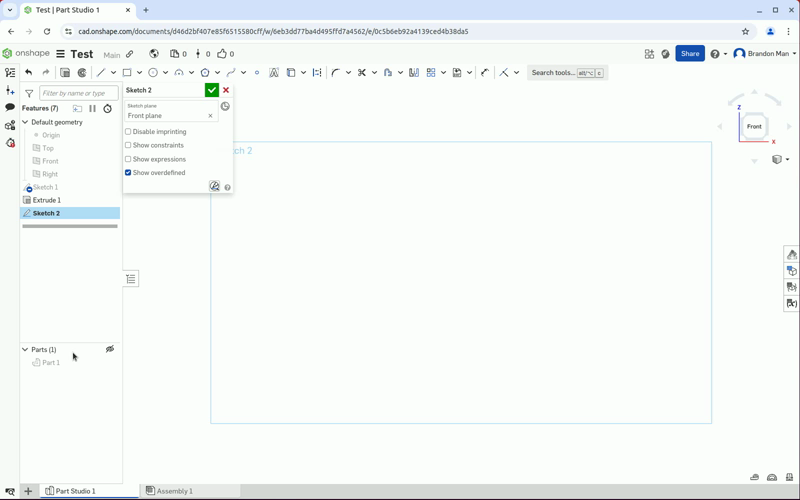
key(a)
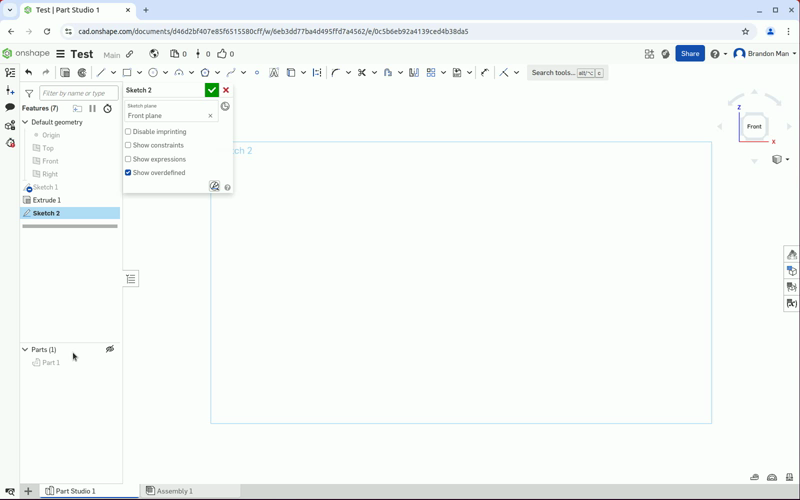
key_down(shift)
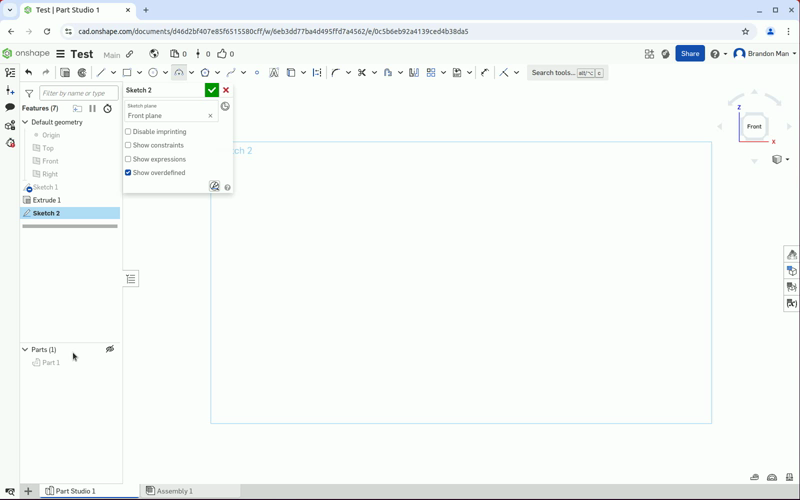
mouse_move(383, 365)
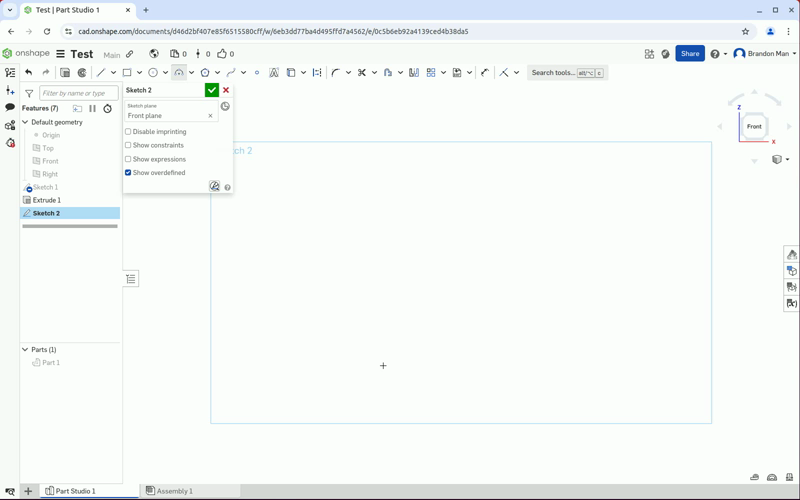
click(383, 365)
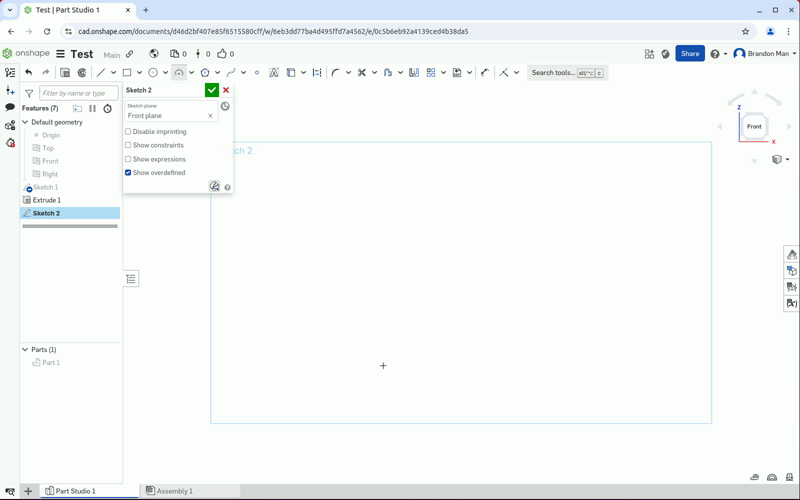
key_up(shift)
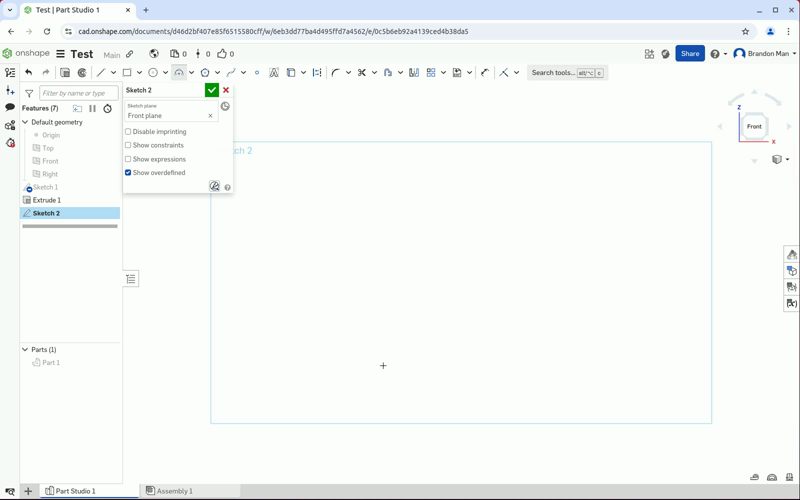
key_down(shift)
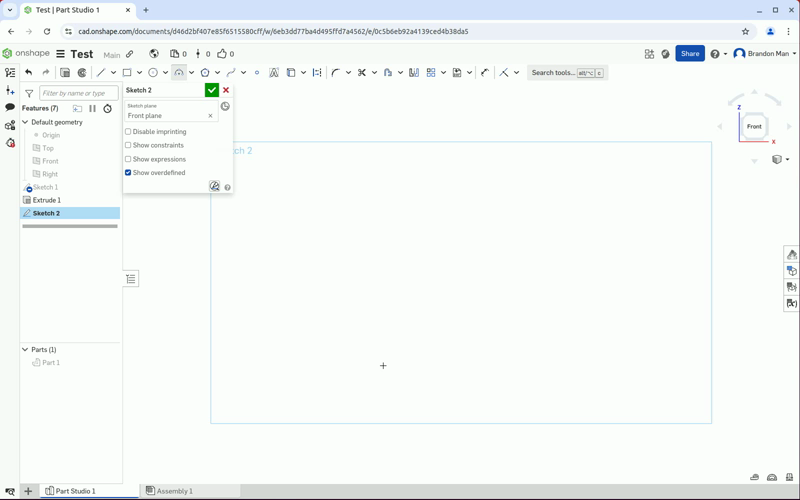
mouse_move(383, 202)
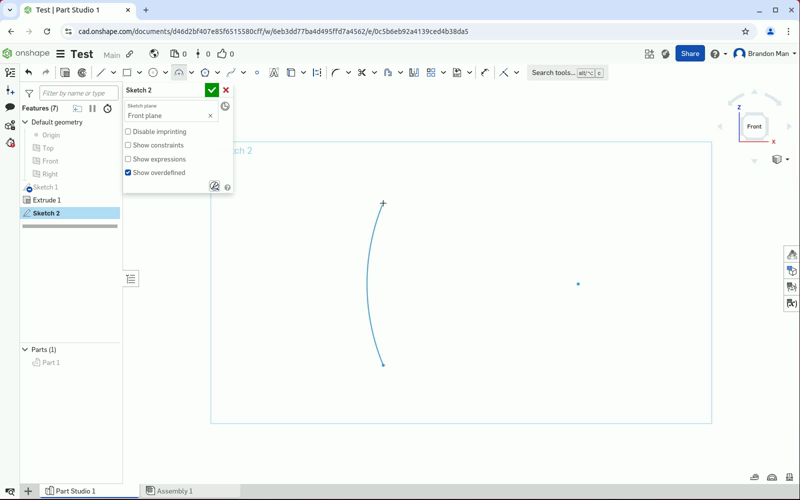
click(383, 202)
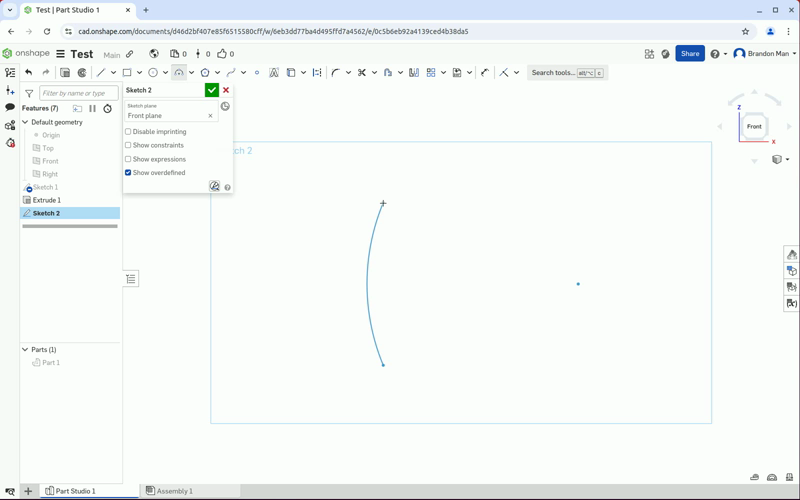
mouse_move(411, 283)
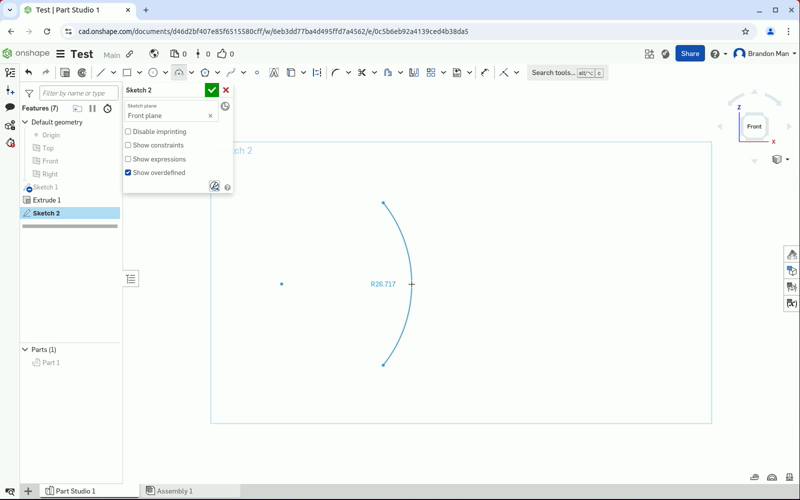
click(411, 283)
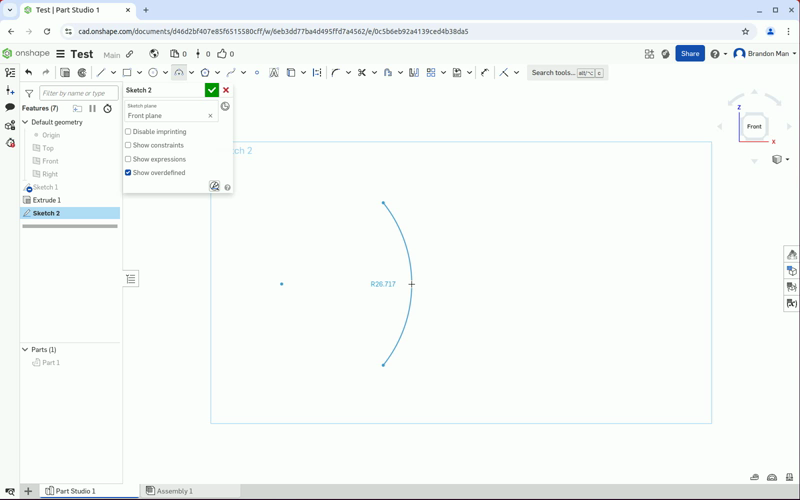
key_up(shift)
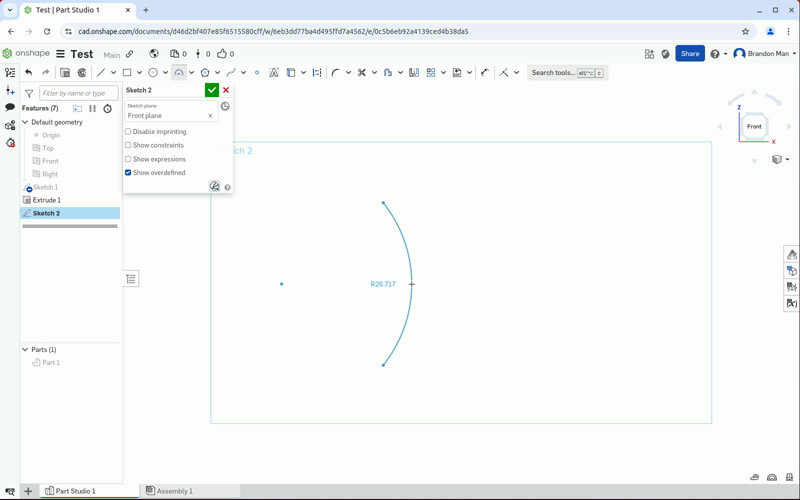
mouse_move(383, 202)
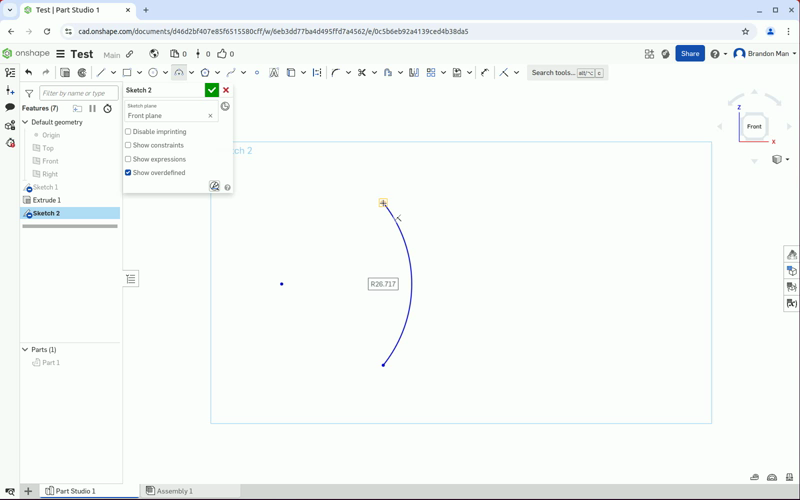
click(383, 202)
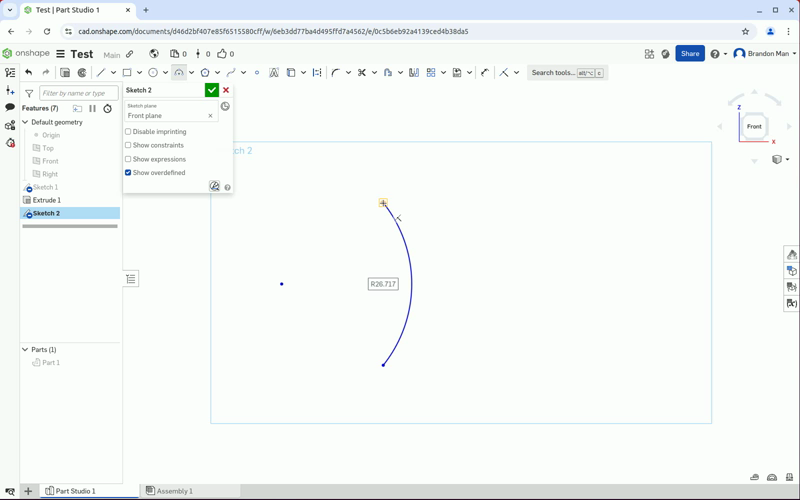
mouse_move(383, 365)
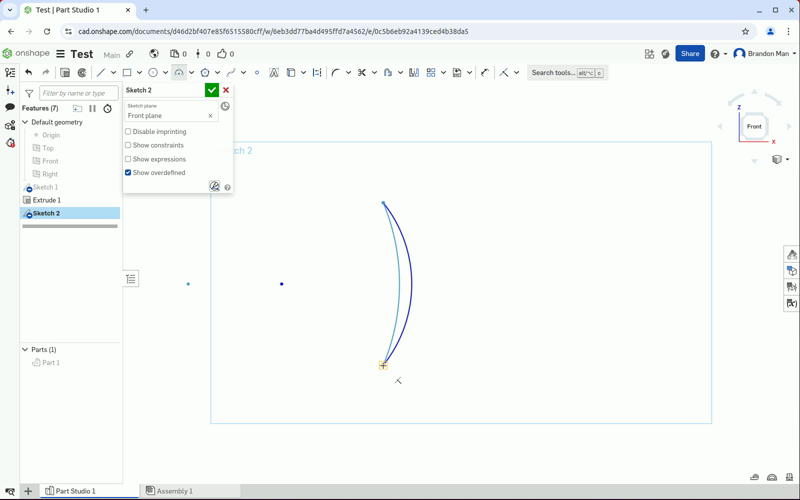
click(383, 365)
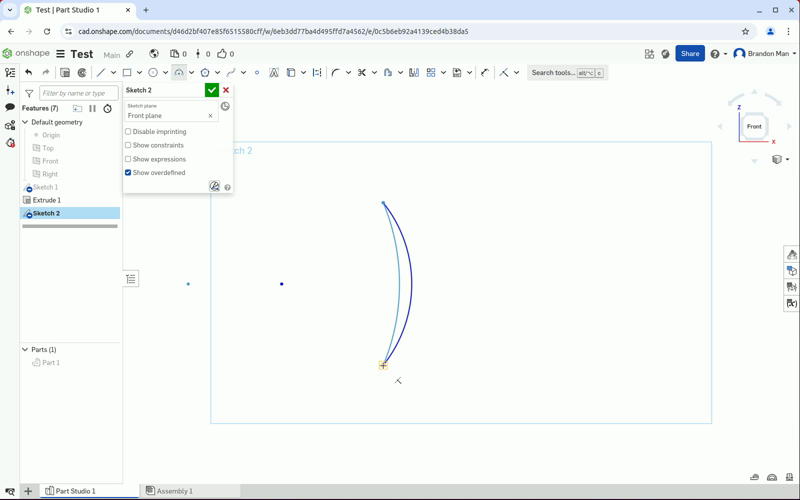
key_down(shift)
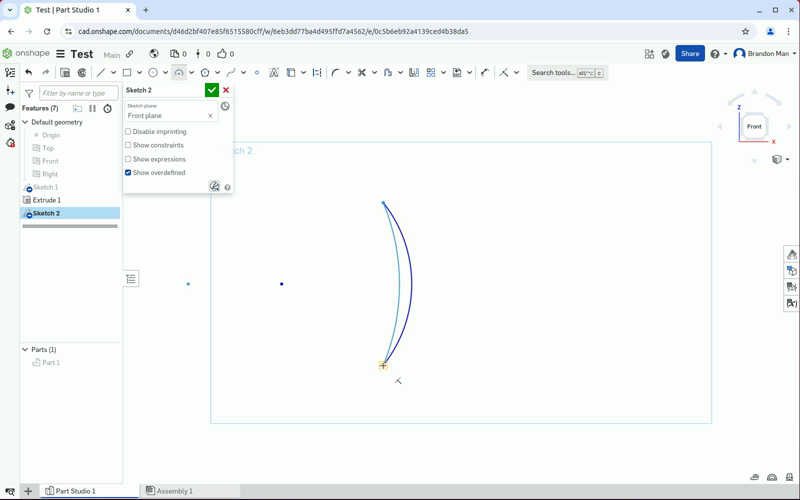
mouse_move(348, 283)
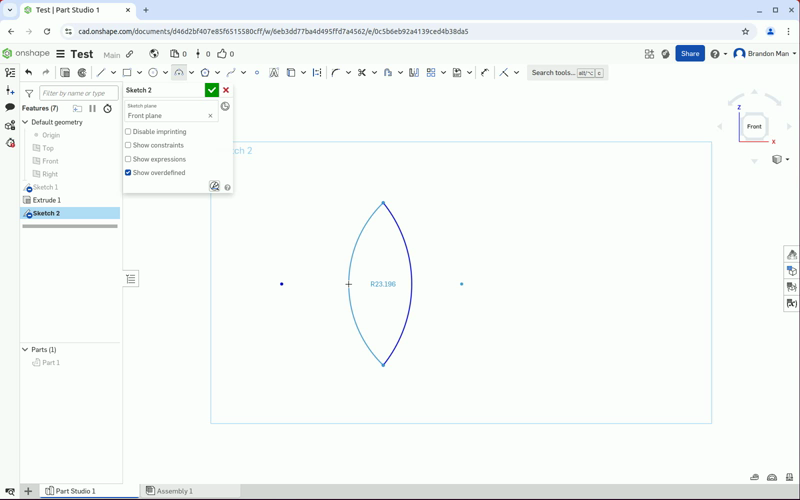
click(348, 283)
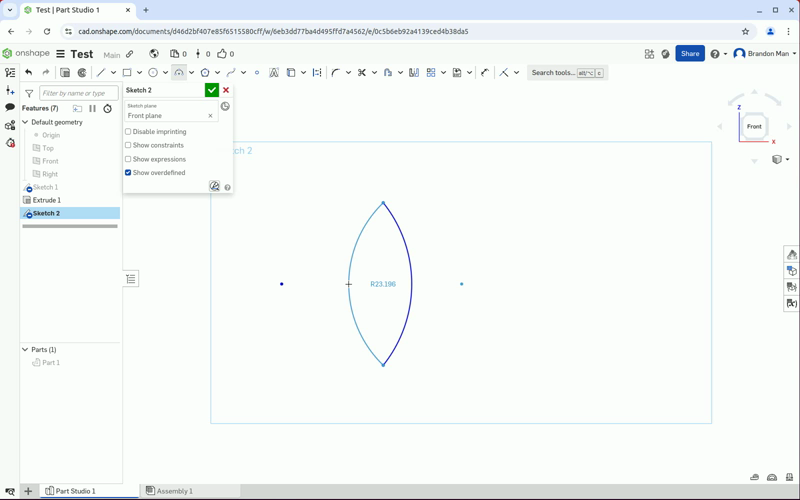
key_up(shift)
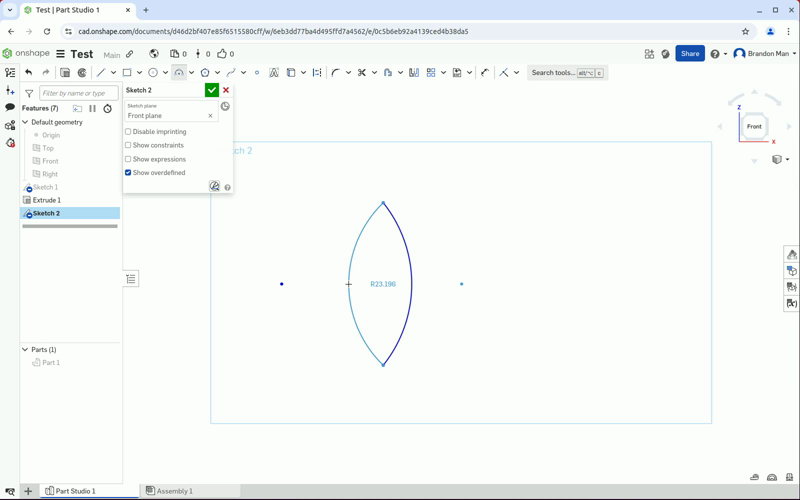
key(esc)
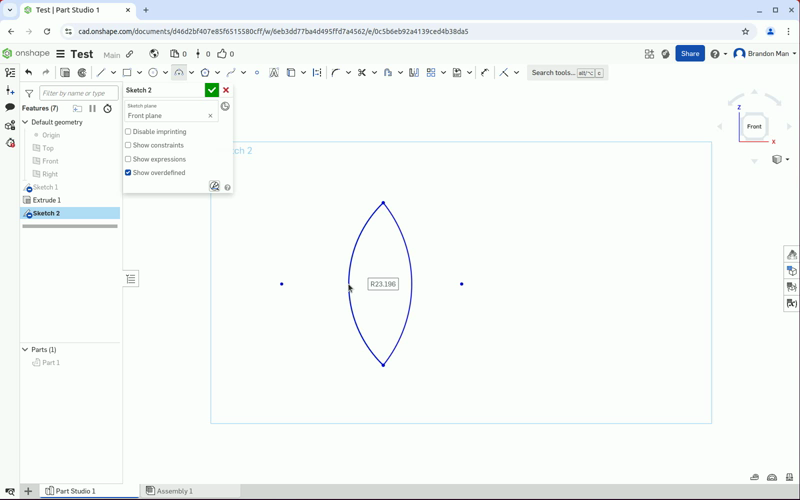
mouse_move(377, 237)
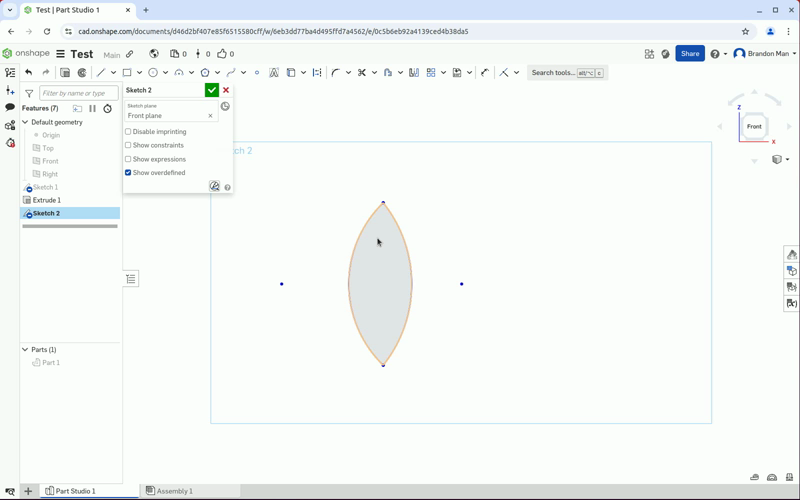
click(377, 237)
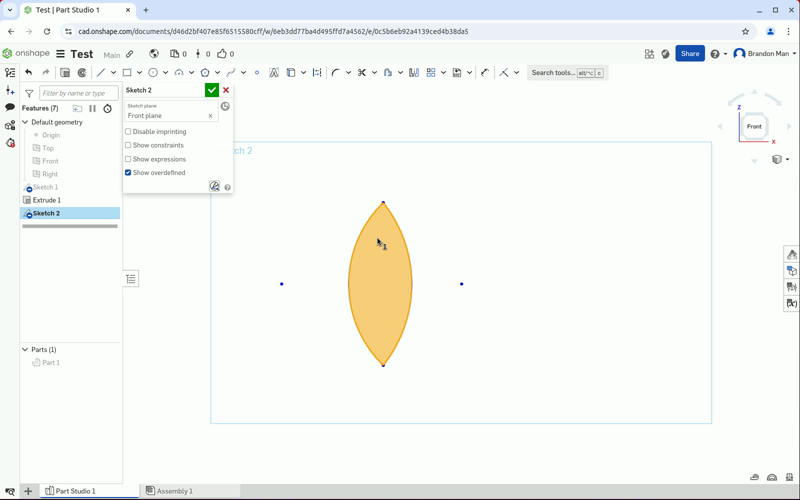
mouse_move(73, 352)
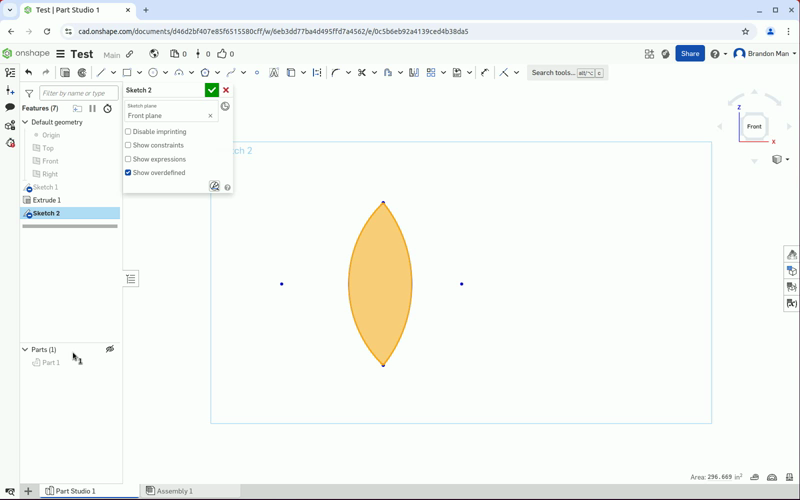
key(shift+y)
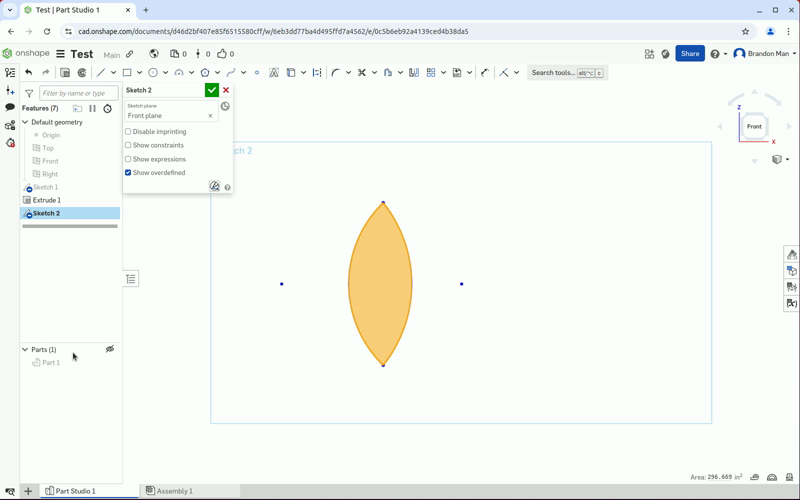
key(shift+e)
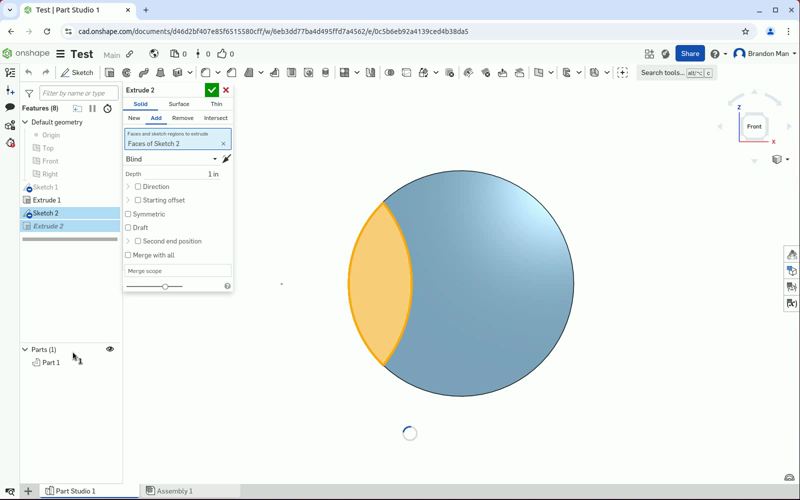
mouse_move(143, 106)
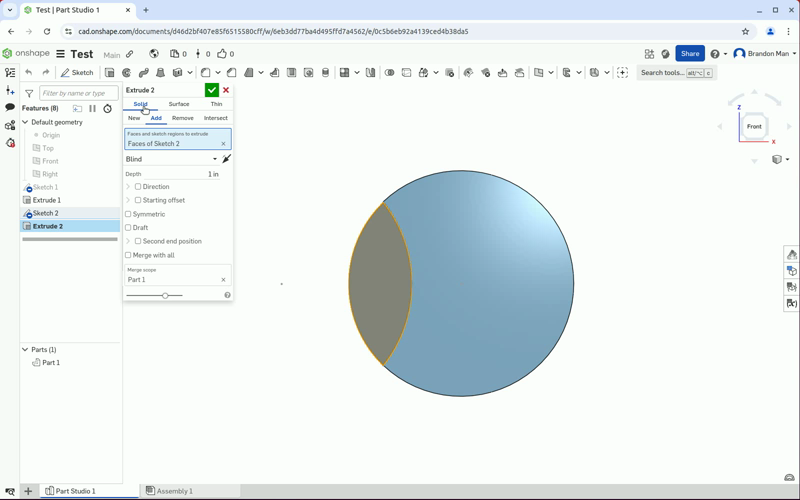
click(143, 106)
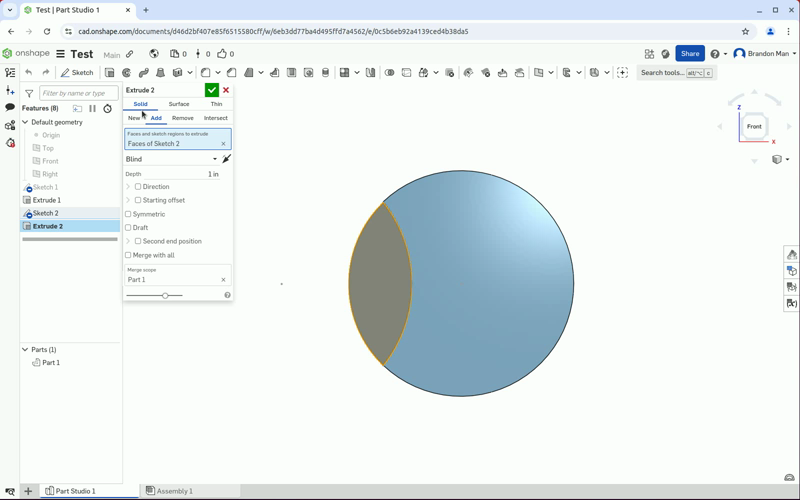
mouse_move(137, 120)
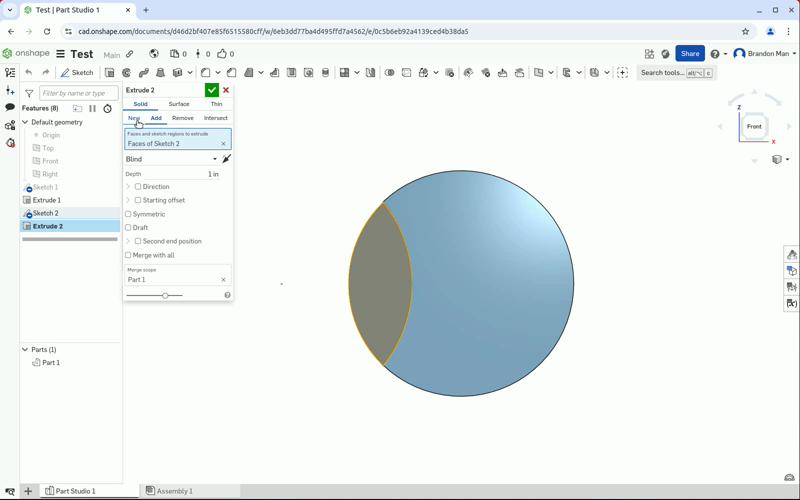
click(137, 120)
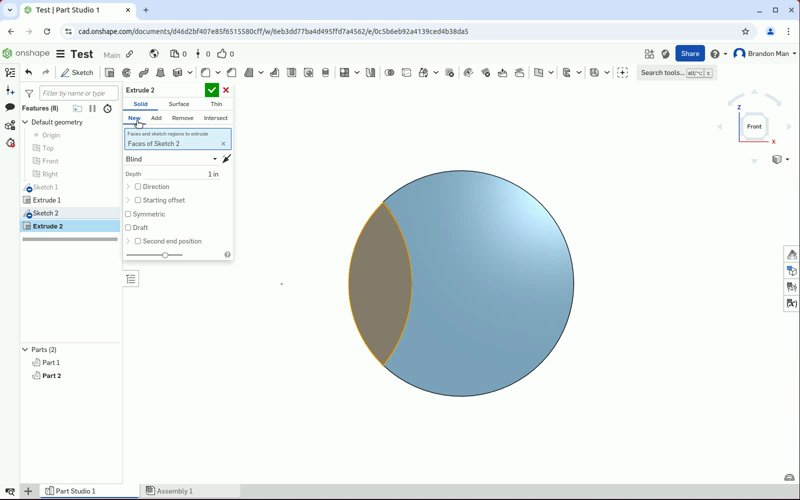
key(tab, 4)
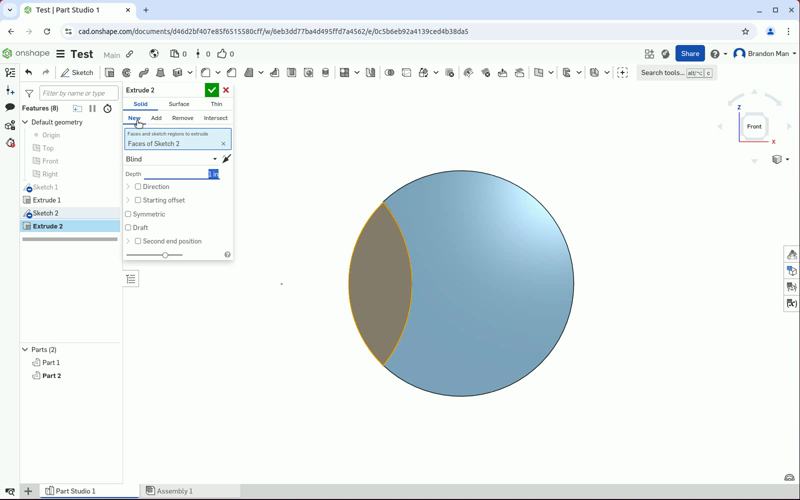
text(7.703)
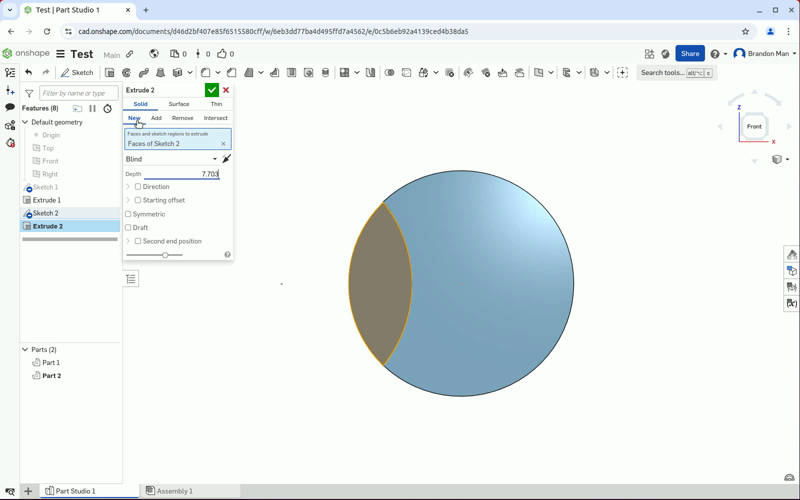
key(enter)
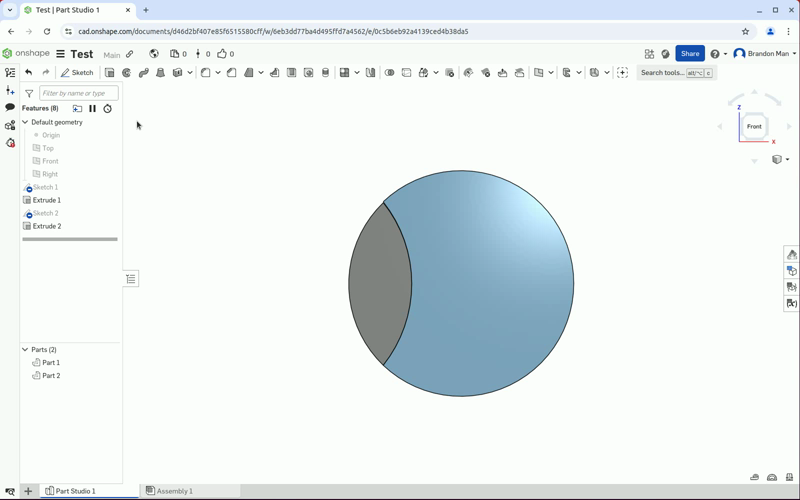
key(shift+h)
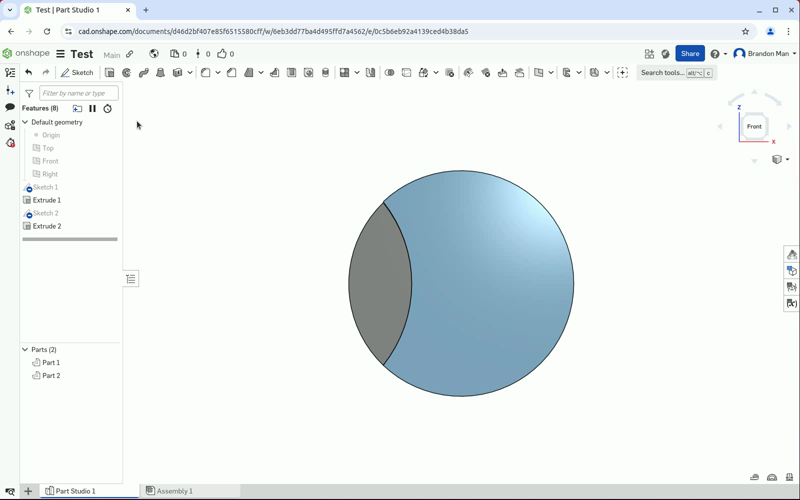
key(shift+h)
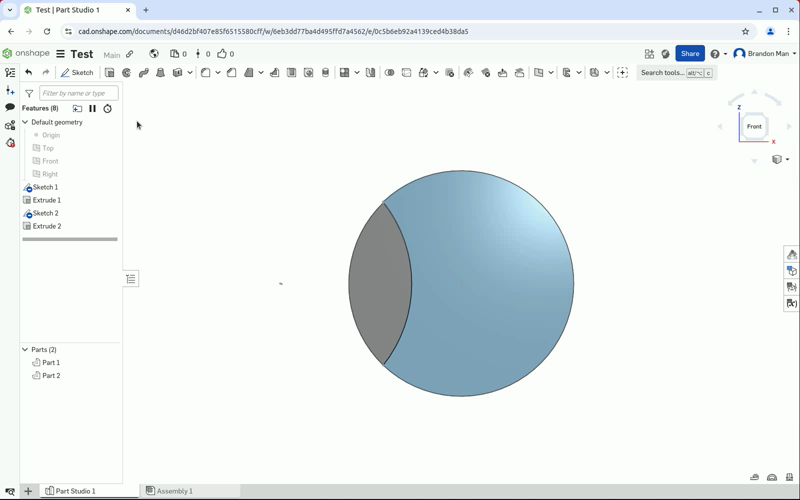
key(shift+7)
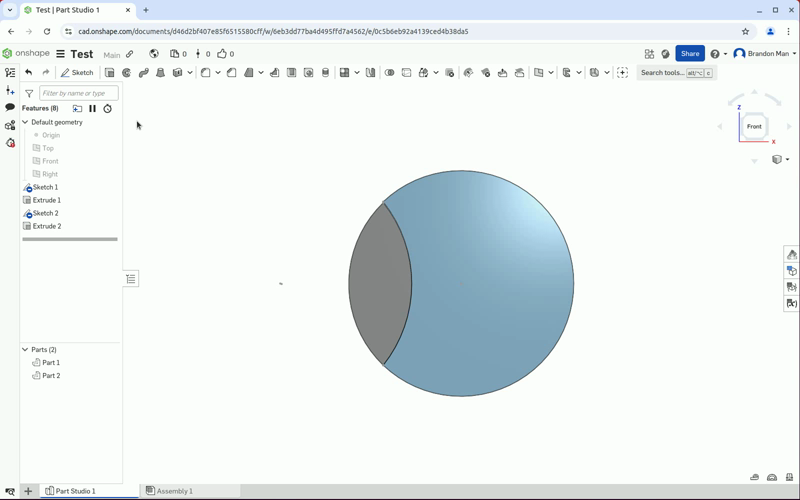
key(left, 2)
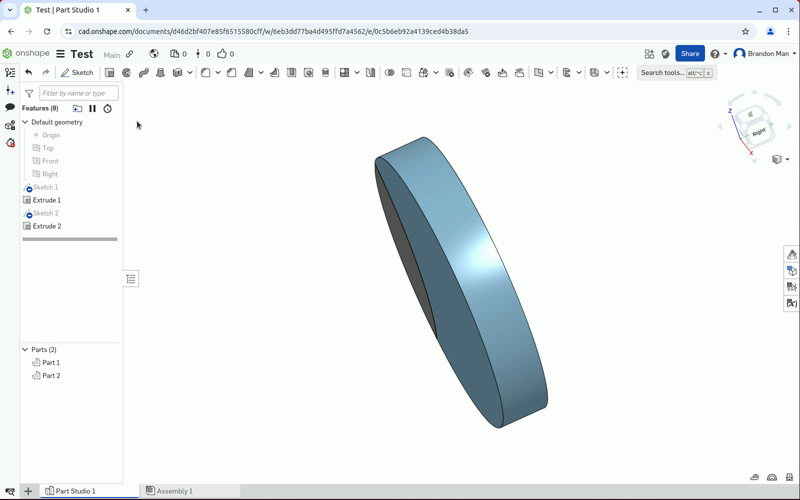
key(down, 2)
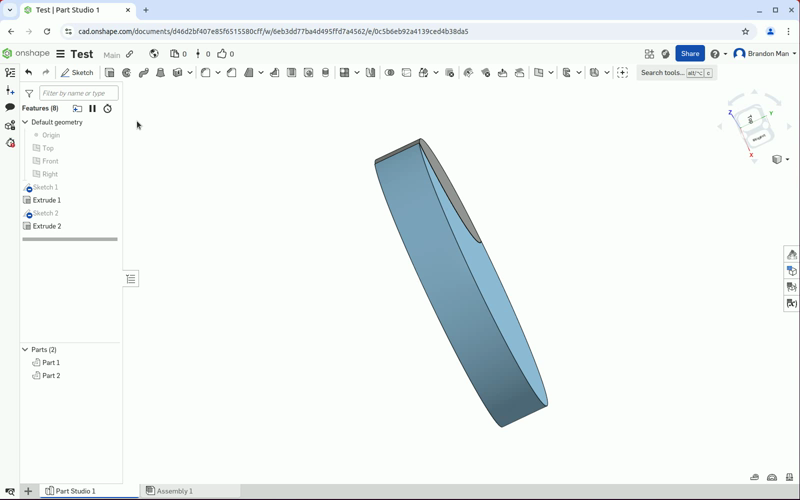
key(up, 2)
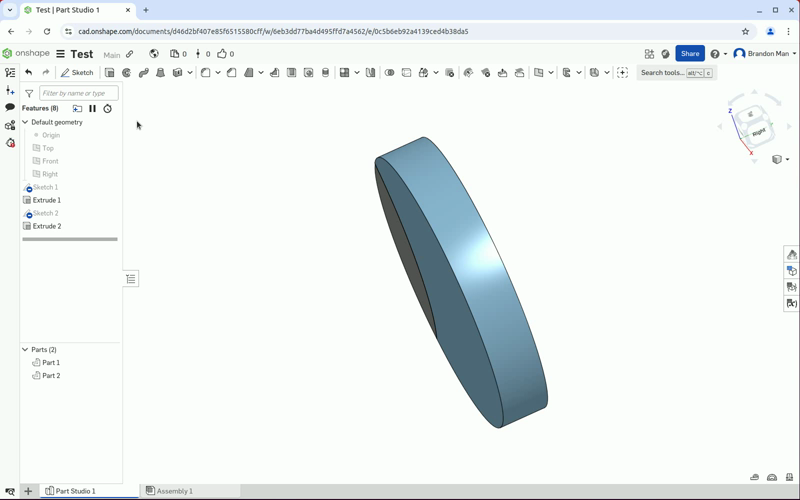
key(right, 2)
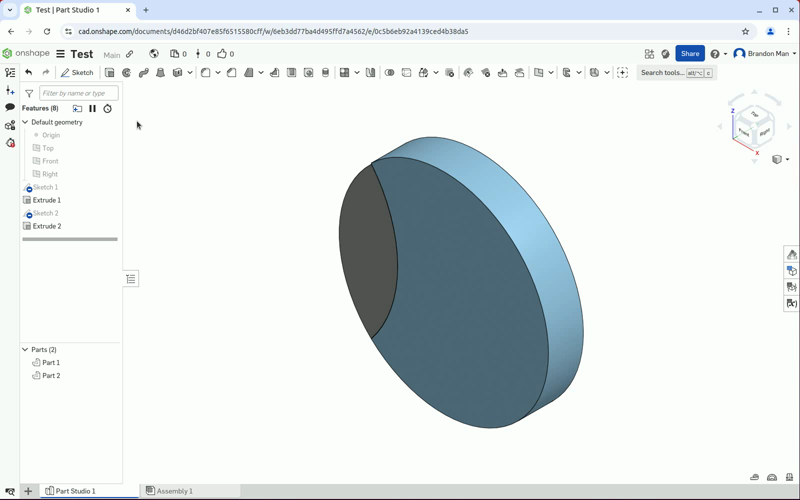
mouse_move(73, 189)
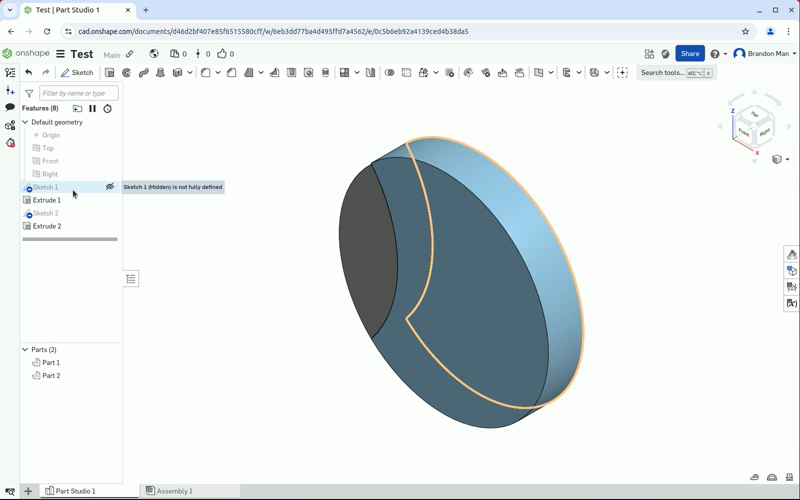
click(73, 189)